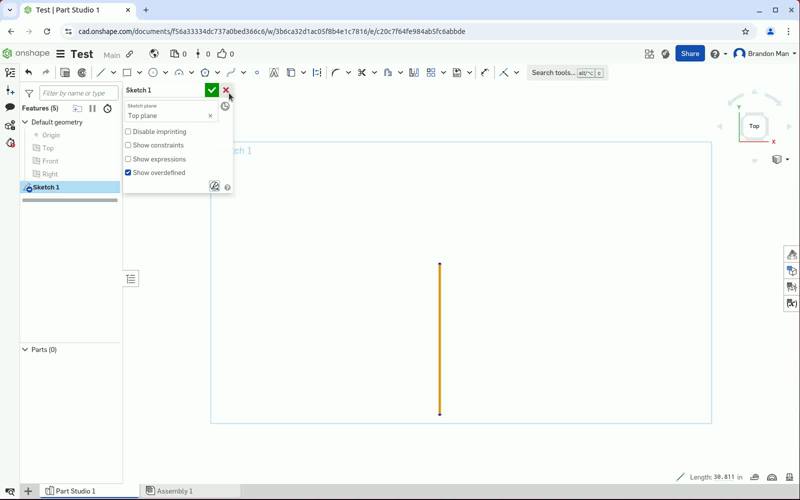
key(shift+h)
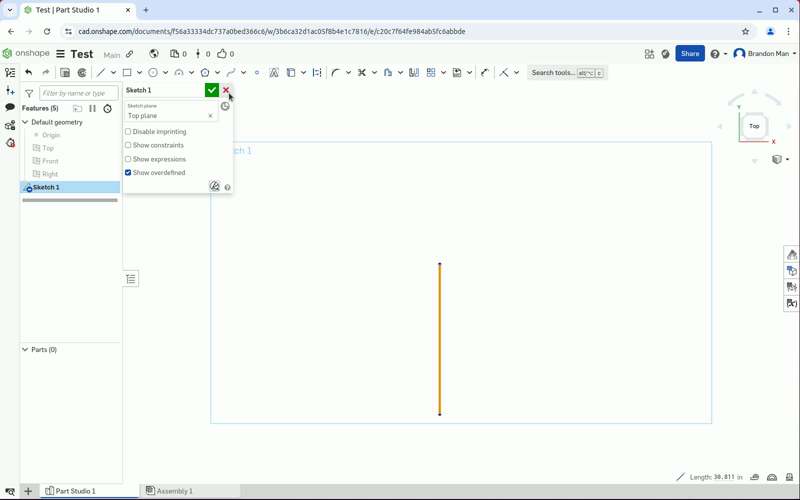
key(shift+s)
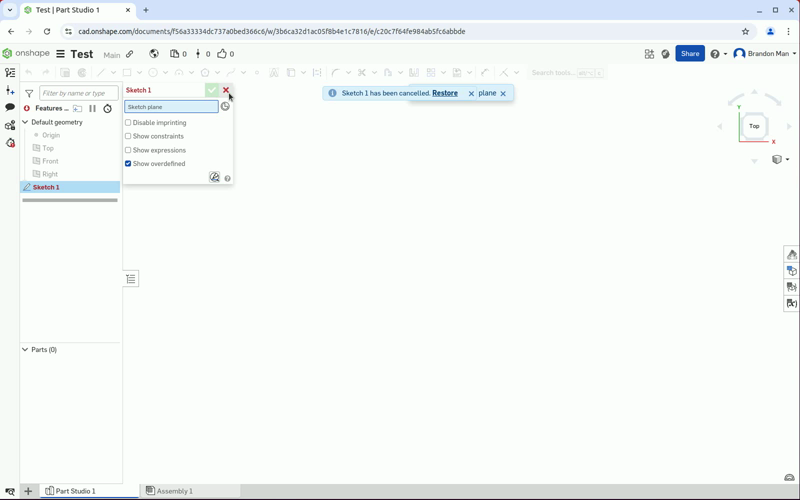
mouse_move(73, 150)
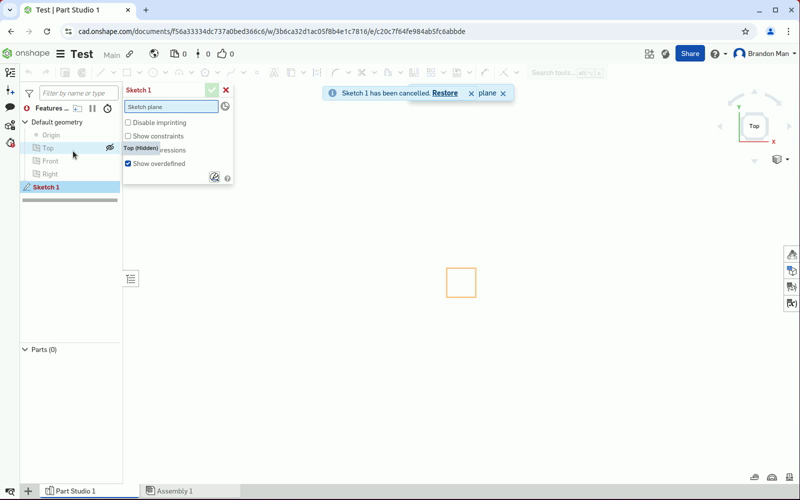
click(73, 150)
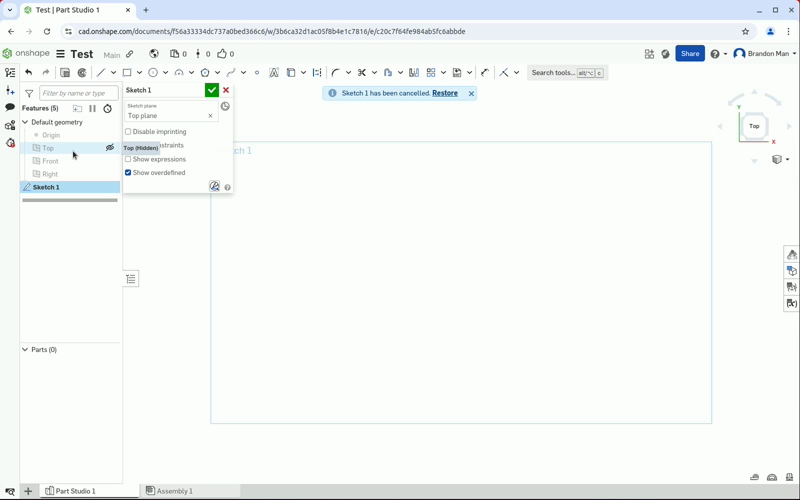
mouse_move(73, 352)
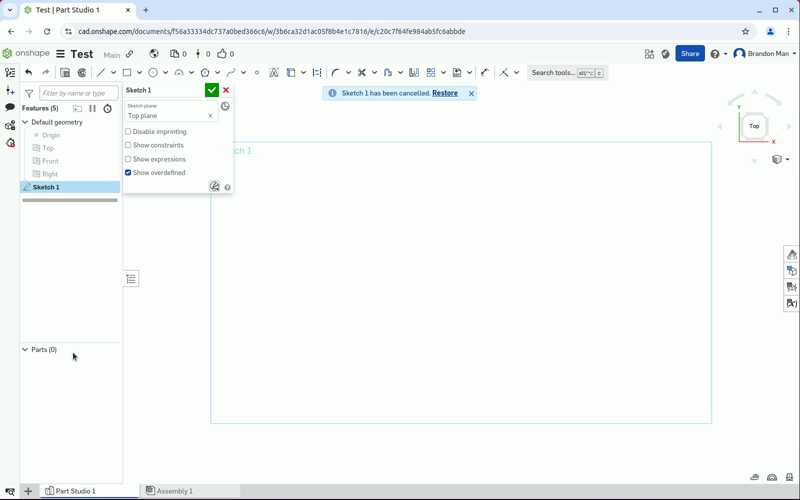
key(y)
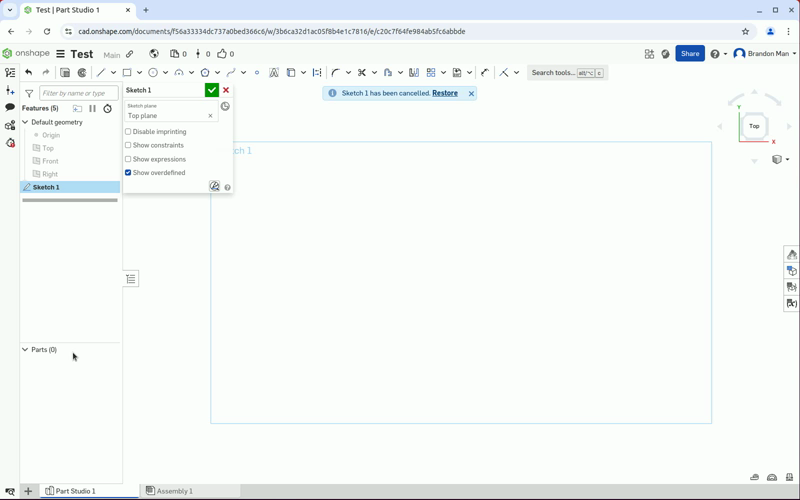
key(c)
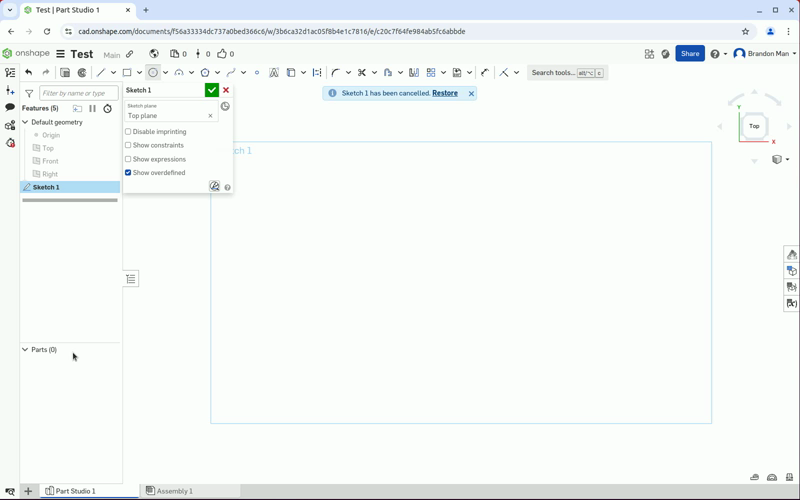
key_down(shift)
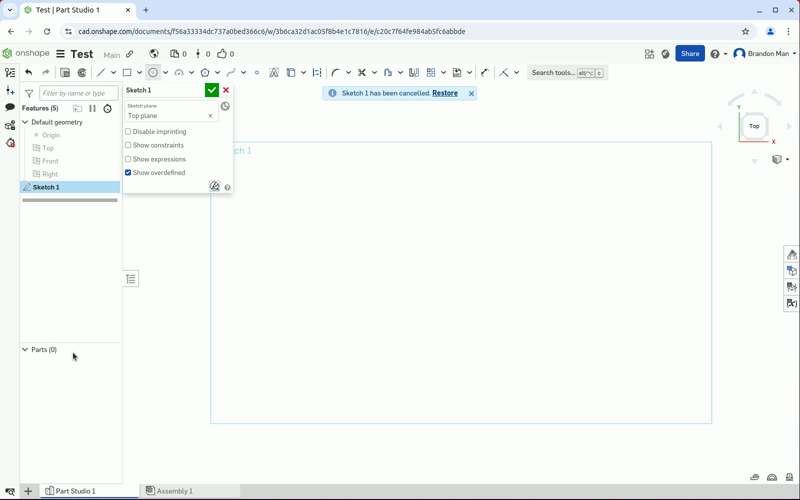
mouse_move(461, 282)
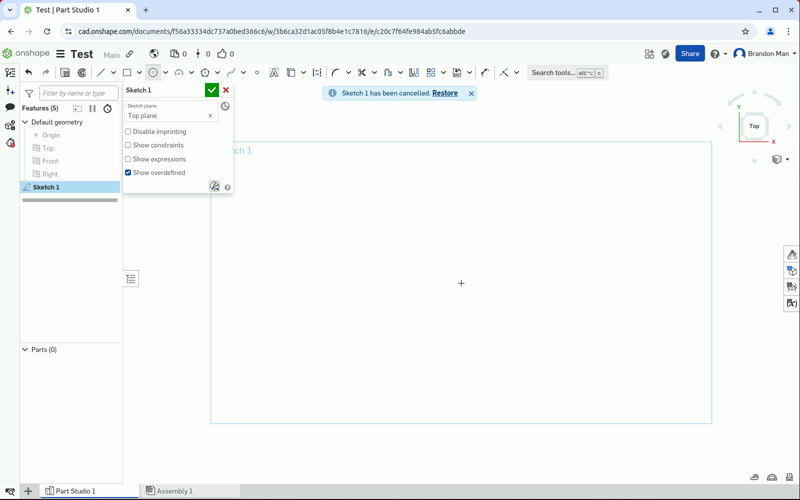
click(461, 282)
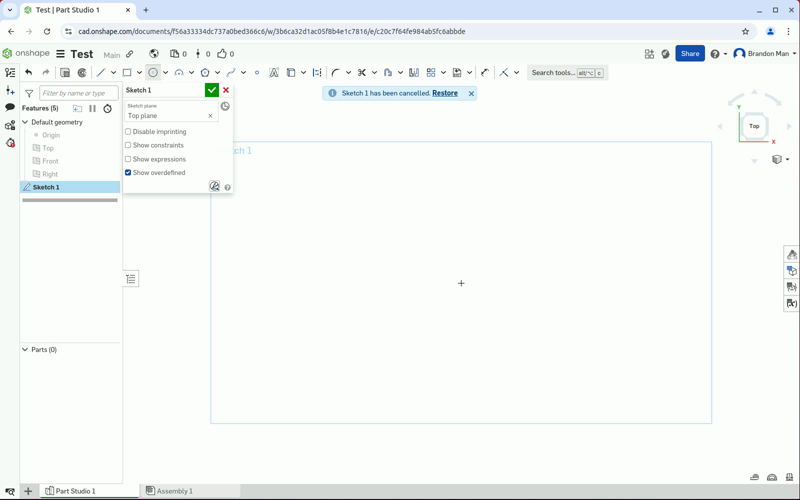
key_up(shift)
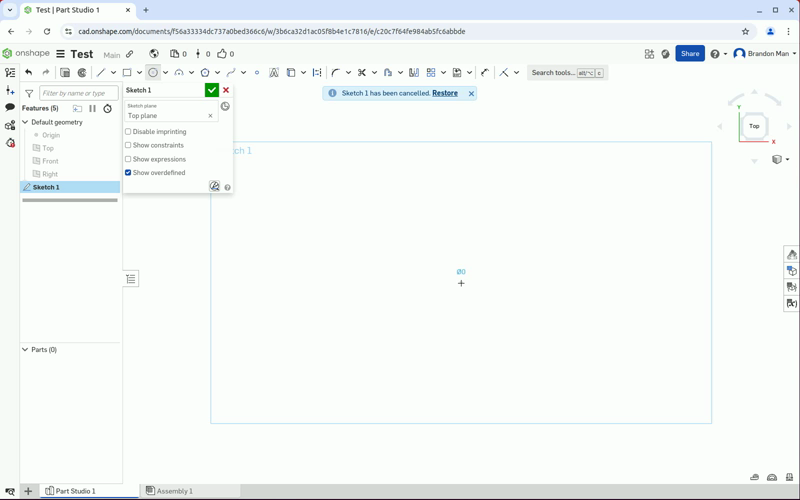
mouse_move(574, 282)
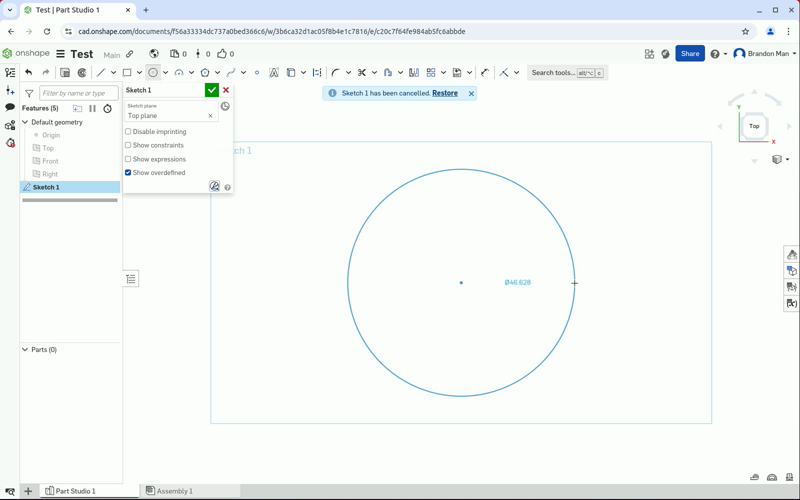
click(574, 282)
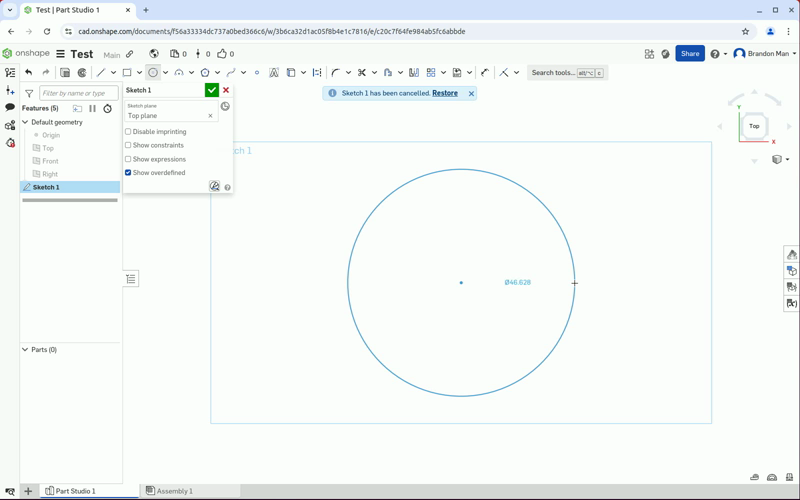
key(esc)
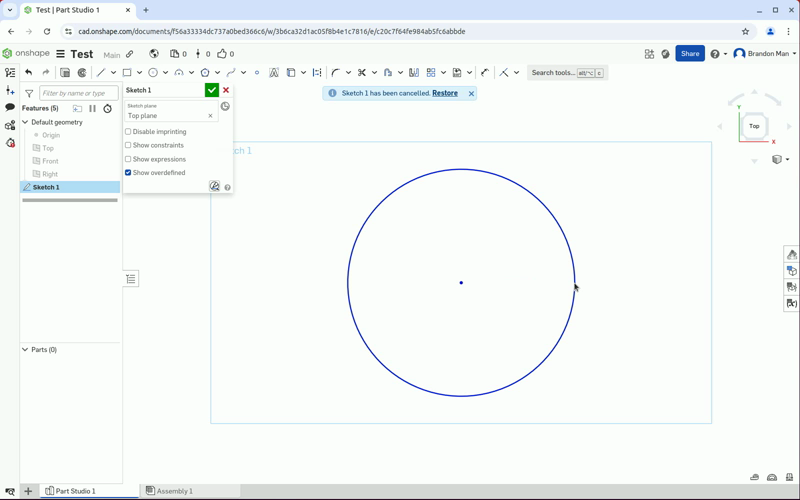
key(c)
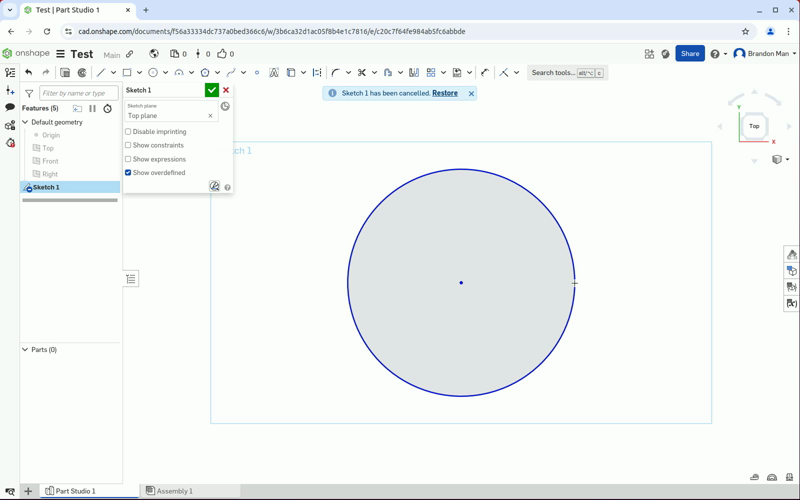
key_down(shift)
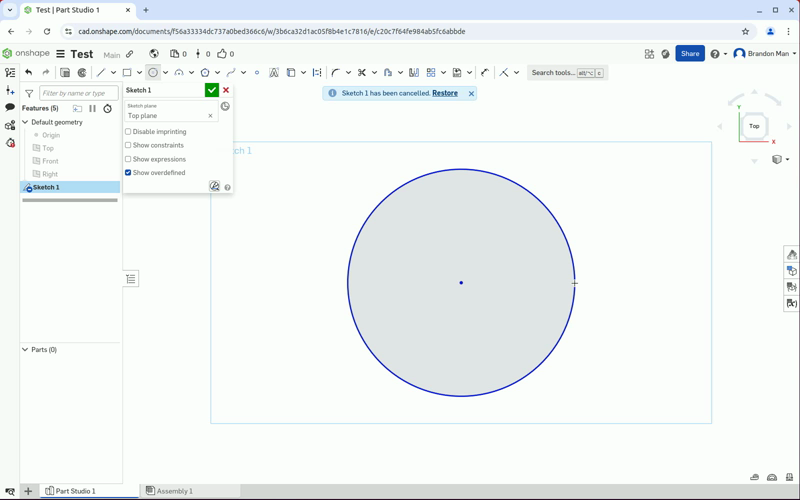
mouse_move(461, 282)
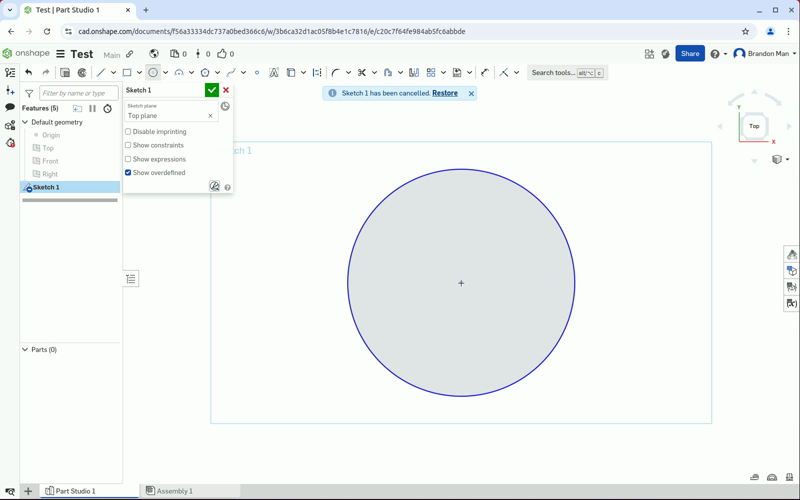
click(461, 282)
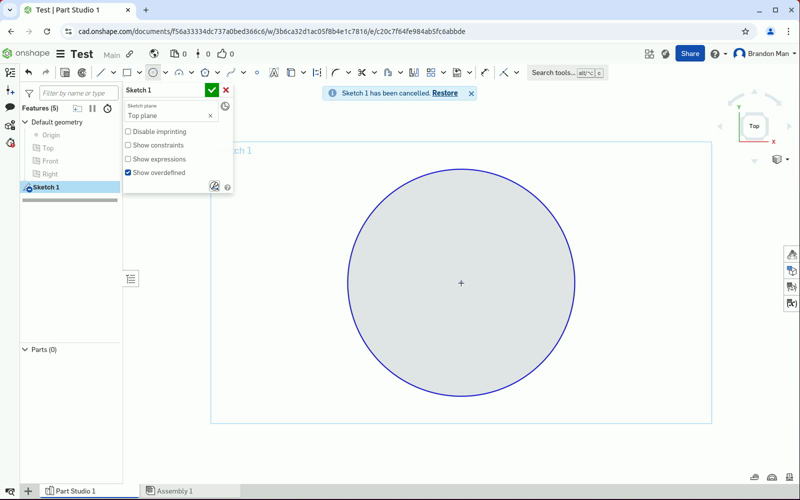
key_up(shift)
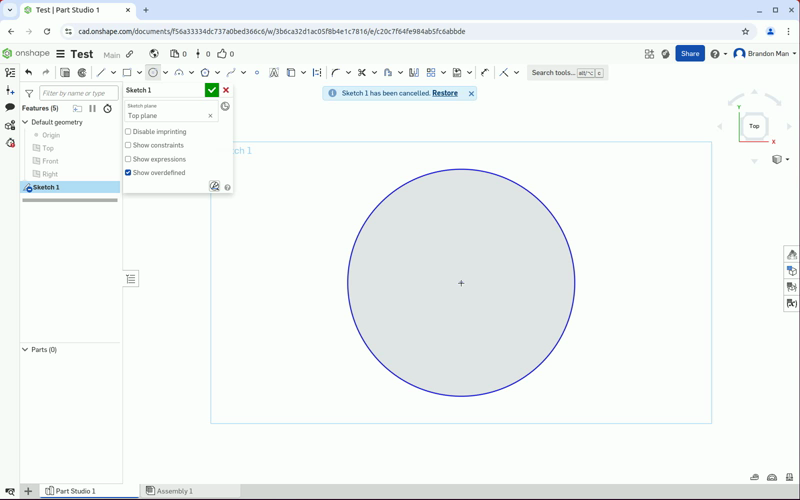
mouse_move(572, 282)
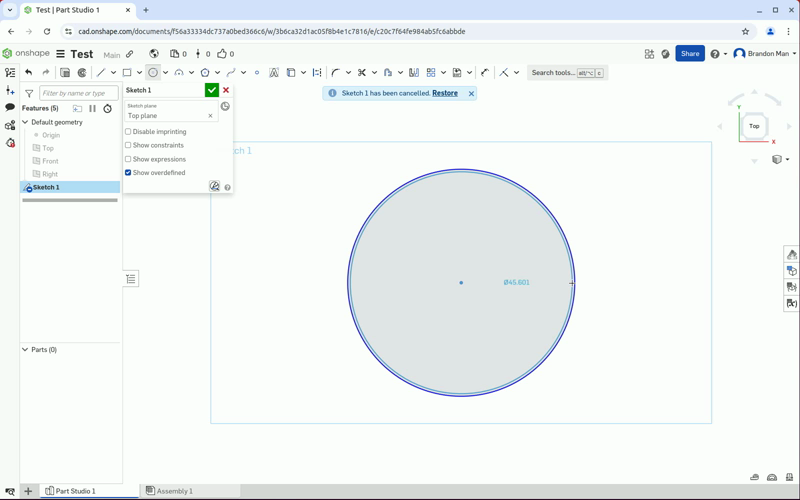
scroll(6)
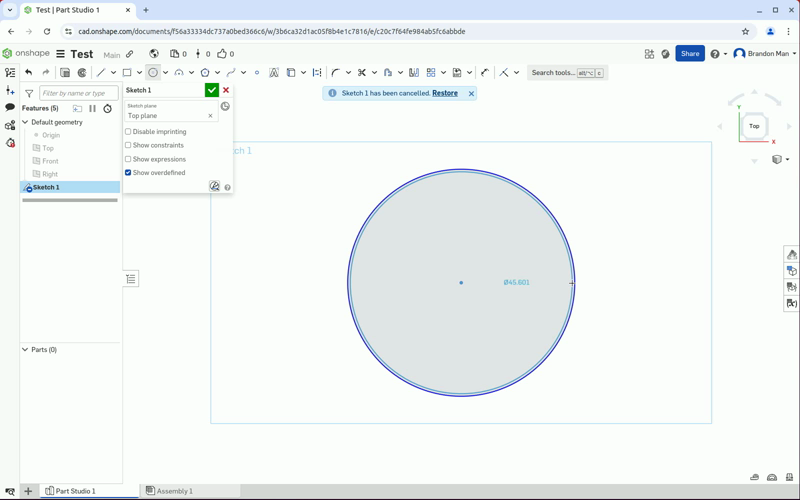
scroll(6)
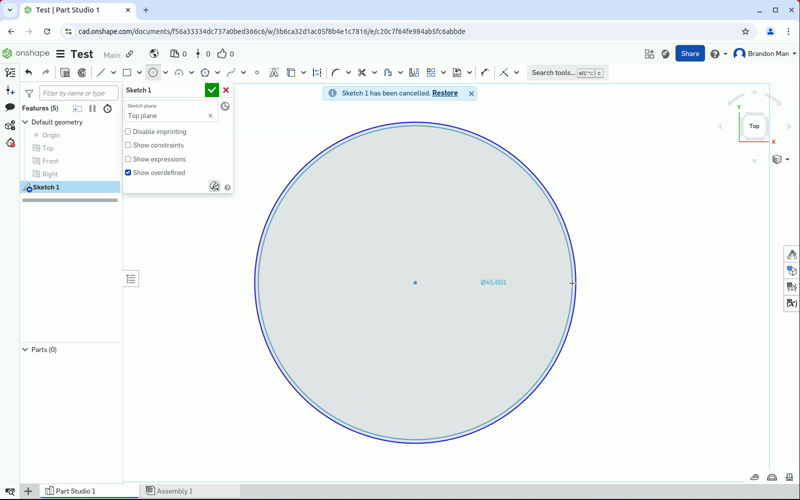
scroll(6)
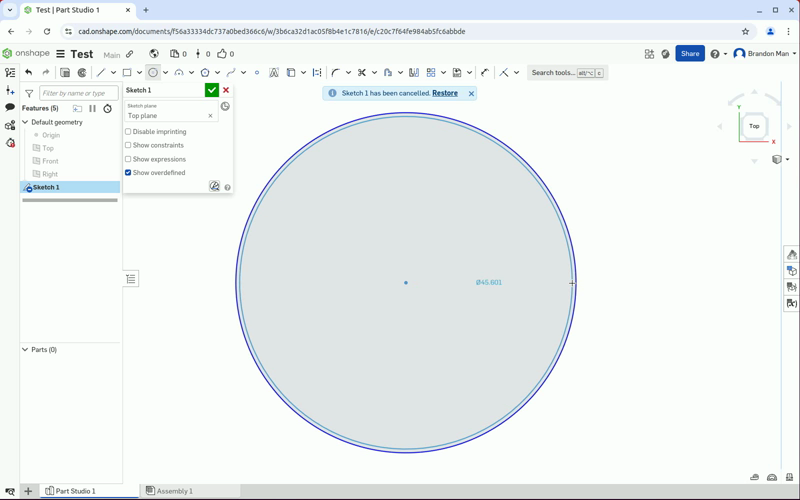
scroll(6)
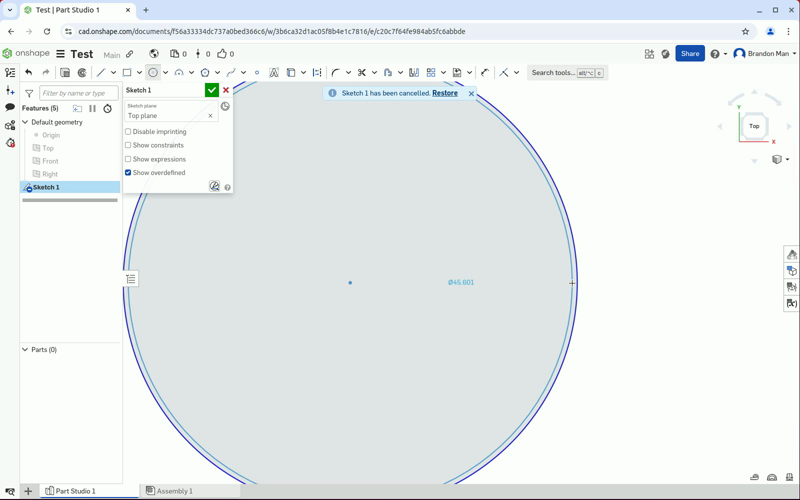
scroll(6)
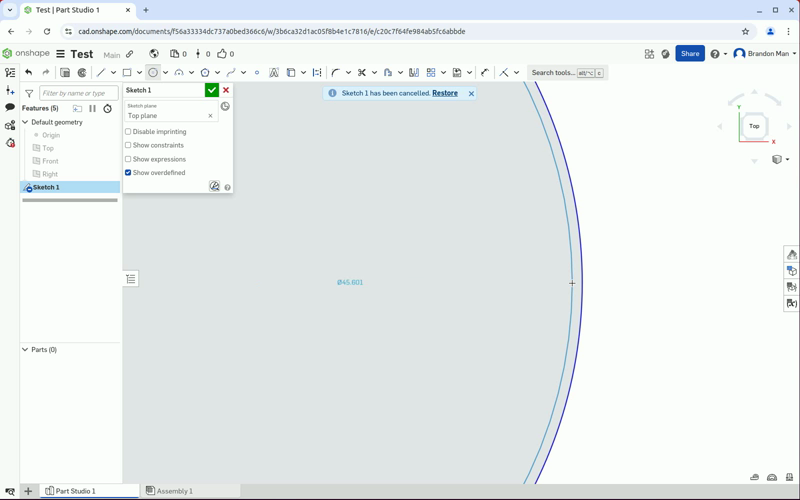
scroll(6)
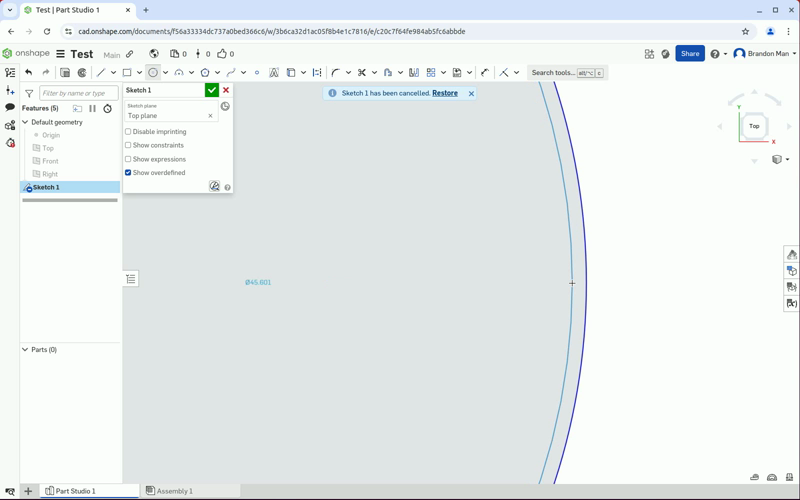
scroll(6)
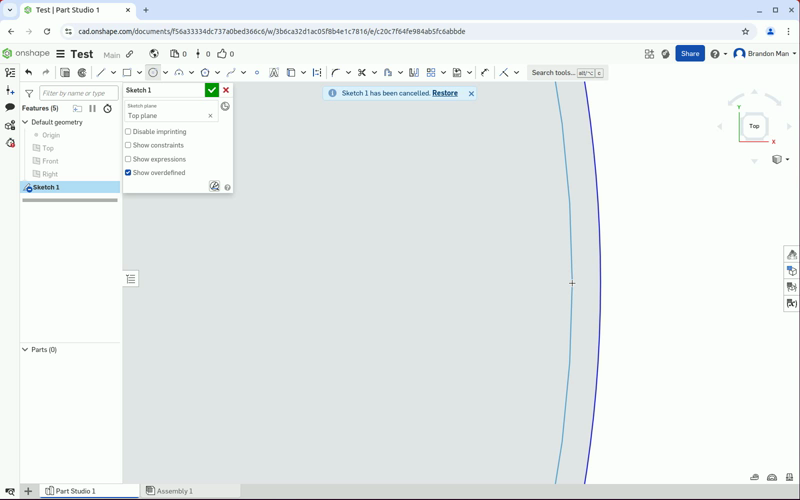
click(572, 282)
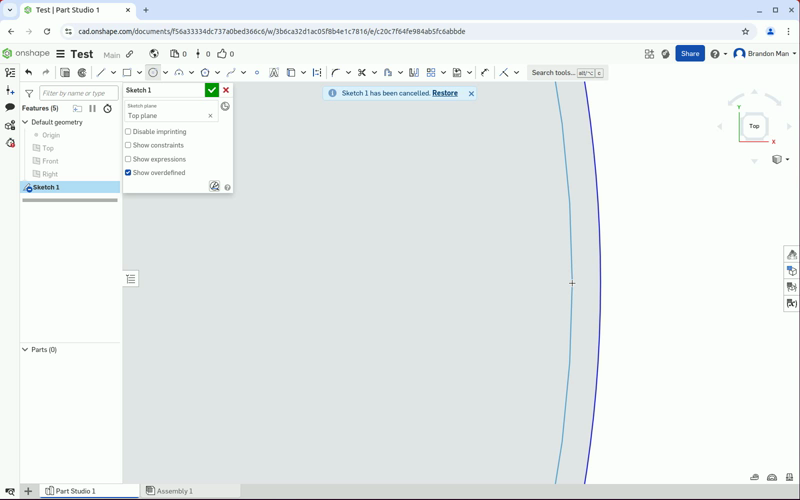
scroll(-6)
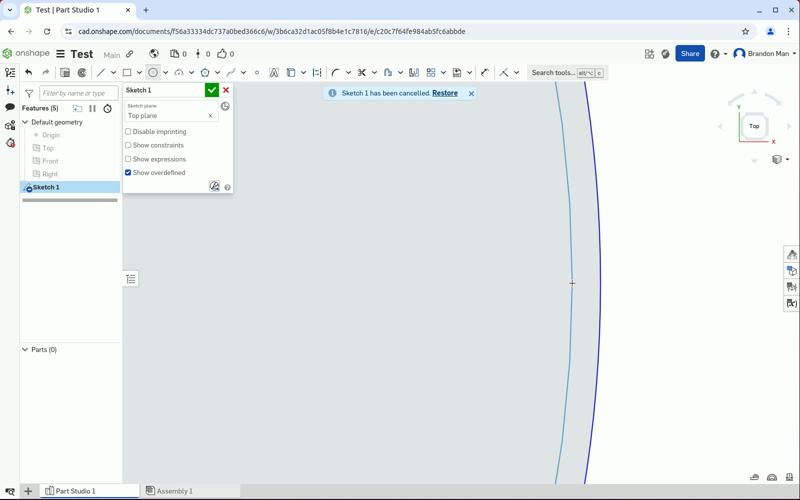
scroll(-6)
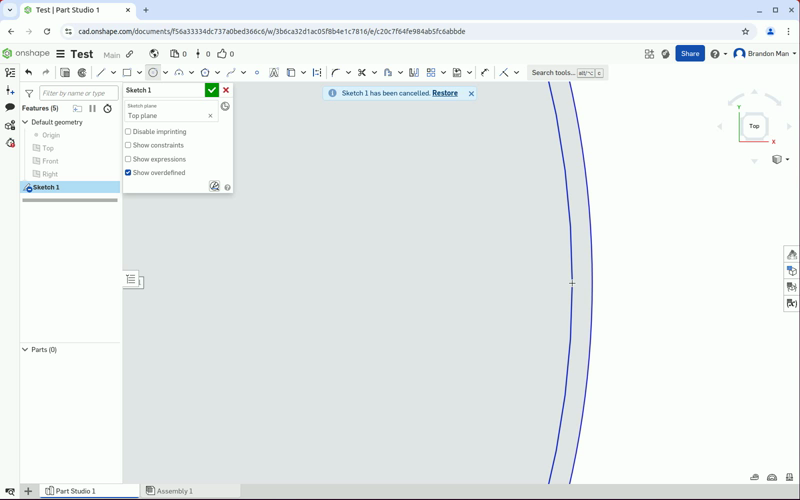
scroll(-6)
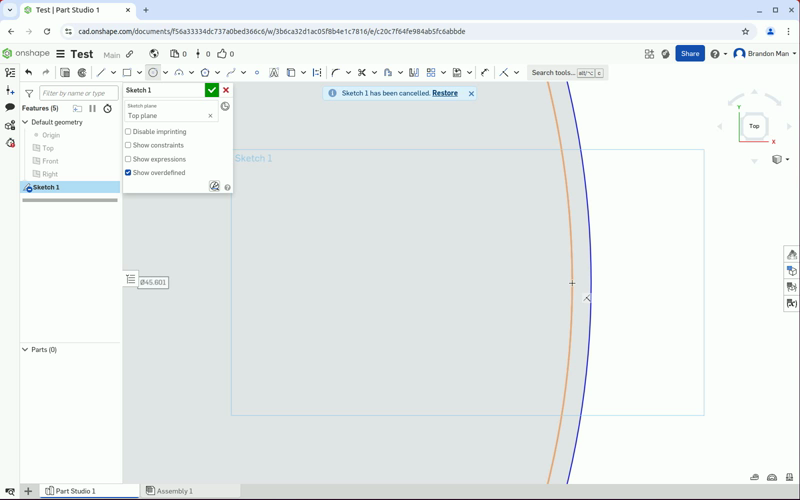
scroll(-6)
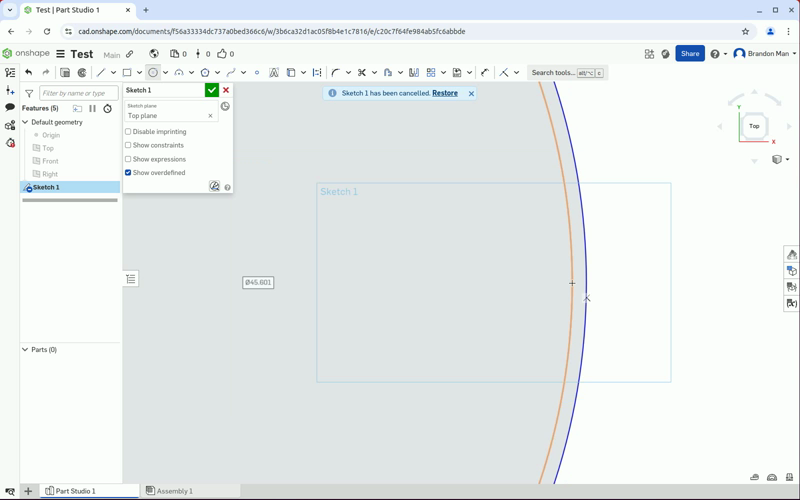
scroll(-6)
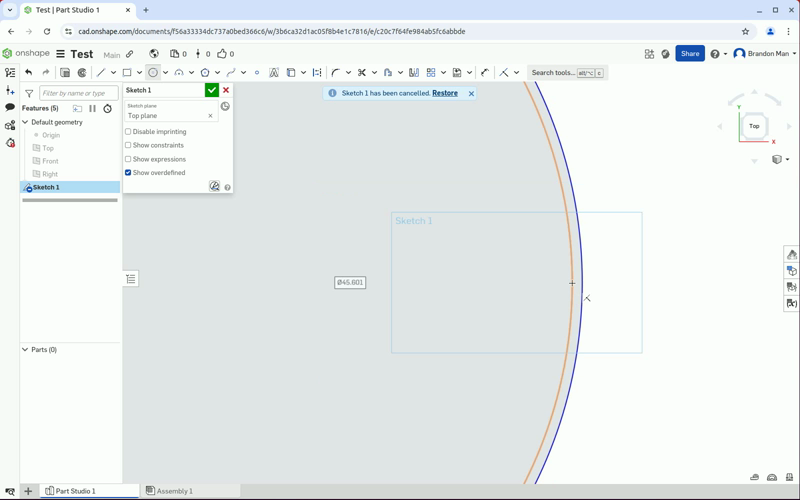
scroll(-6)
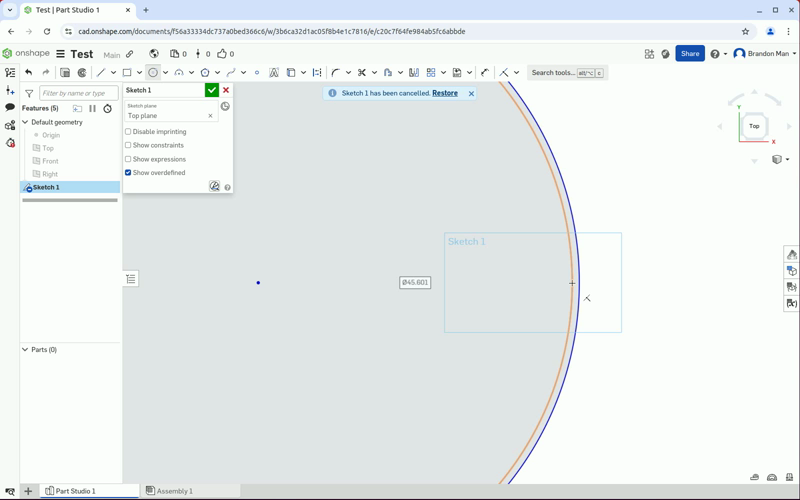
scroll(-6)
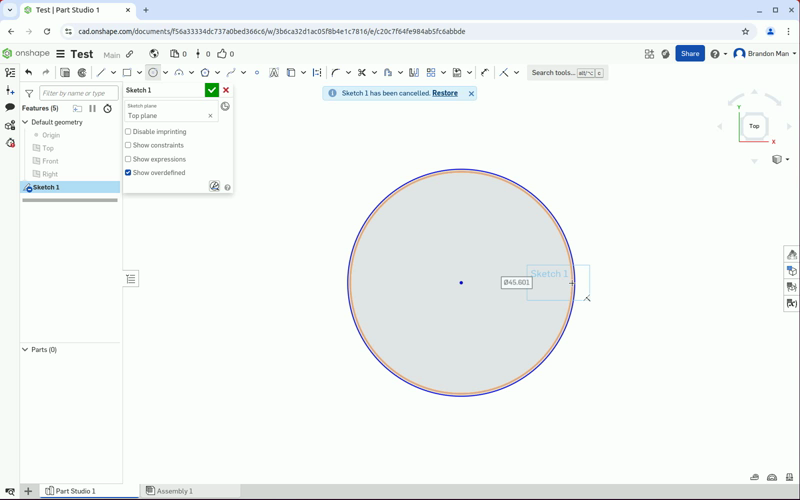
key(esc)
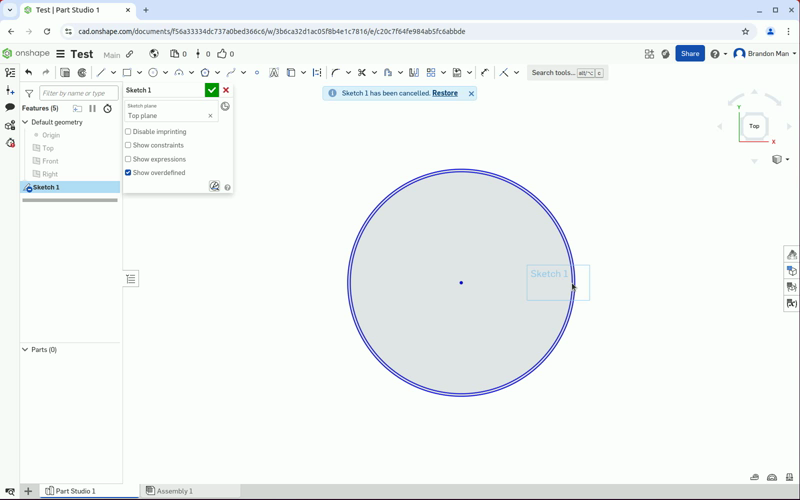
mouse_move(352, 258)
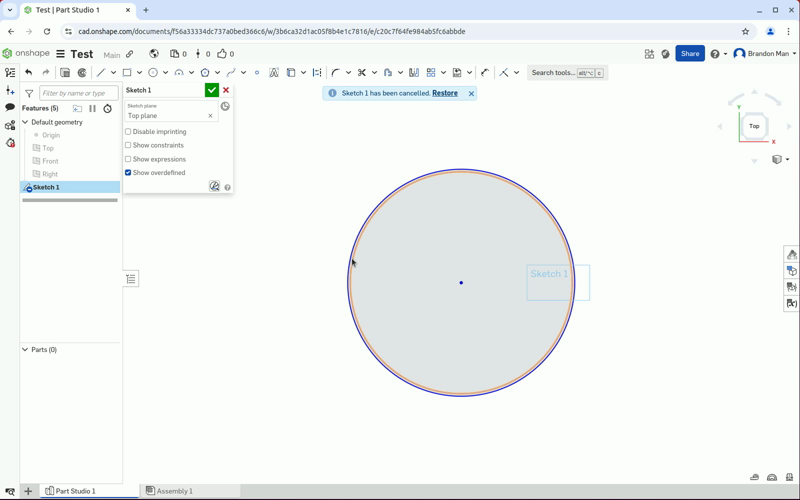
scroll(6)
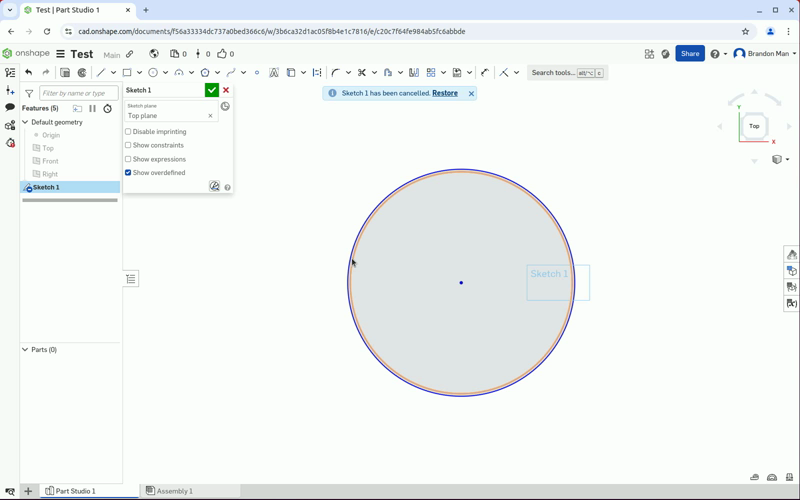
scroll(6)
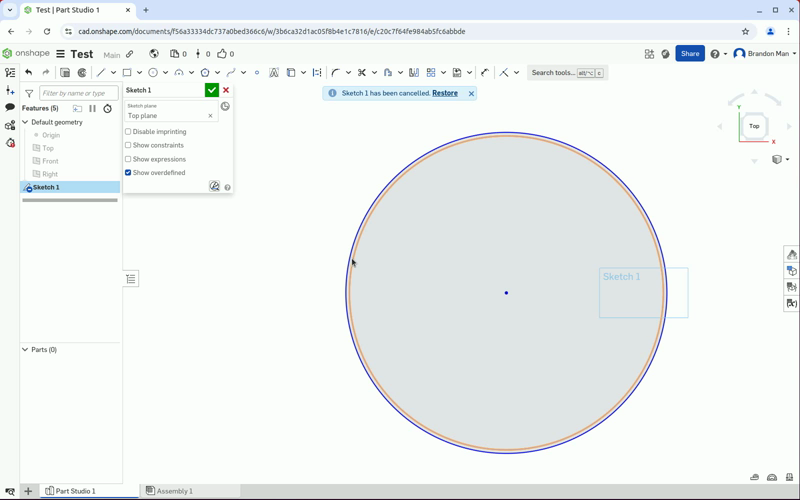
scroll(6)
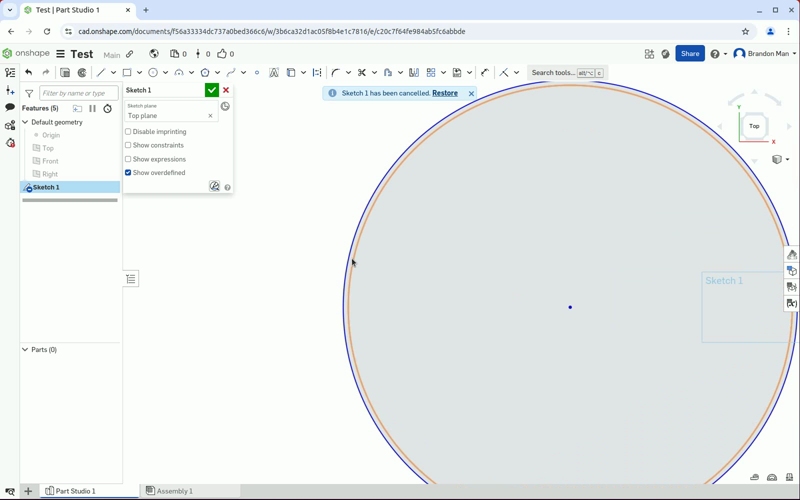
scroll(6)
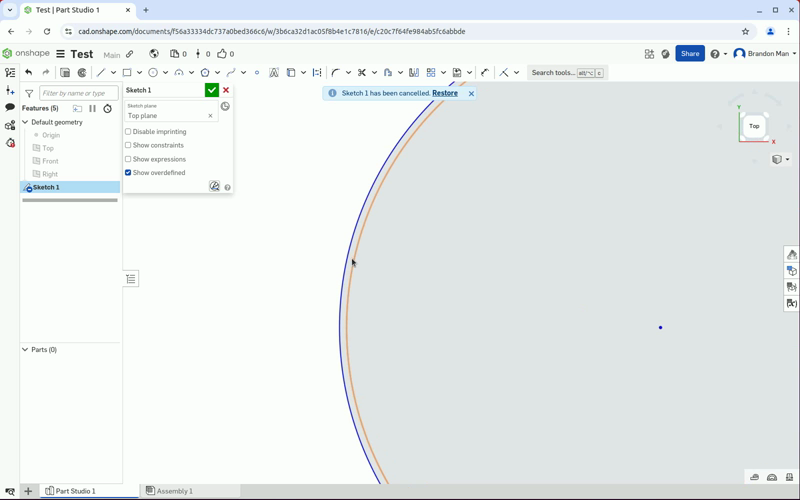
scroll(6)
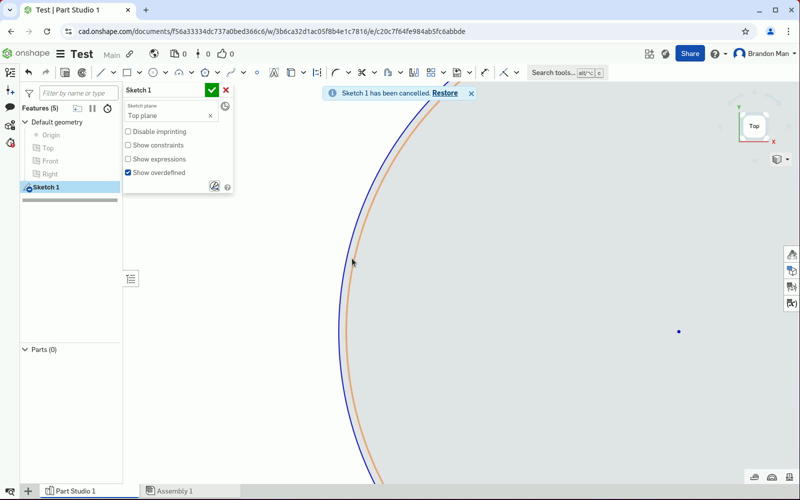
scroll(6)
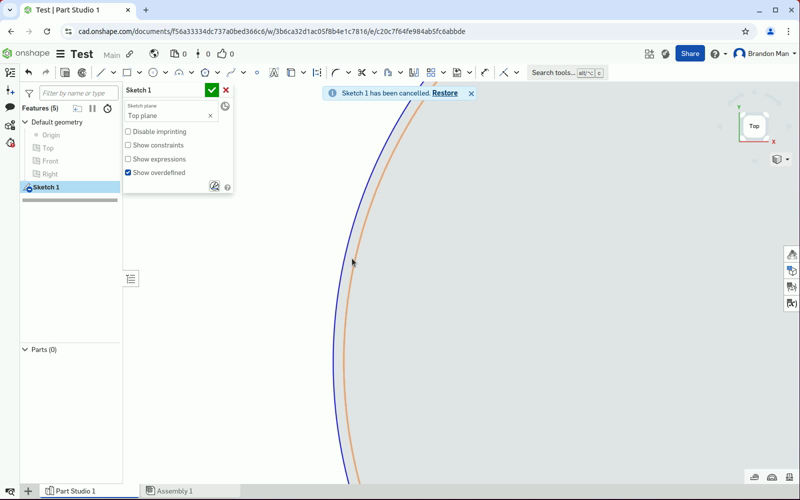
scroll(6)
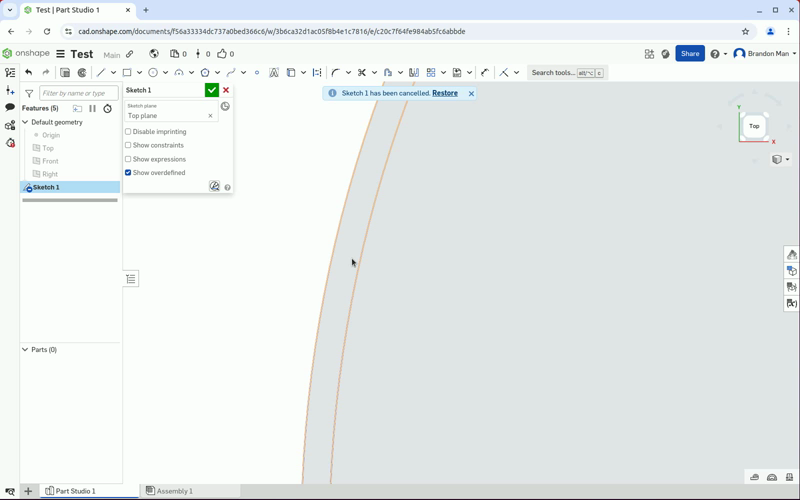
click(352, 258)
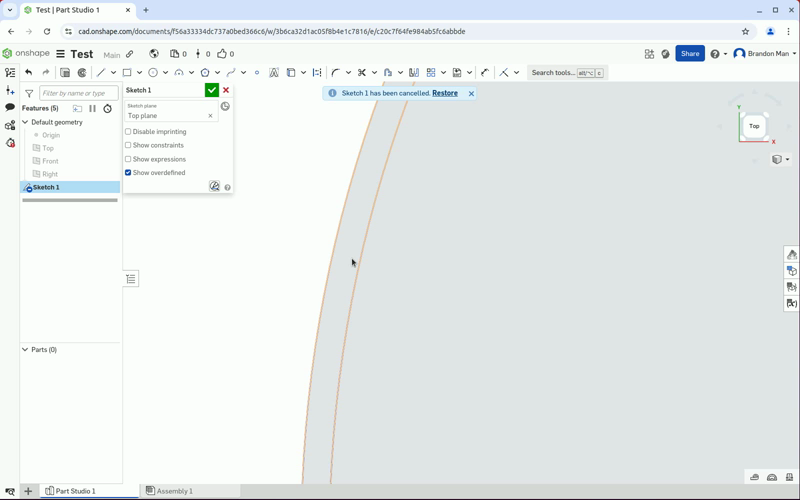
scroll(-6)
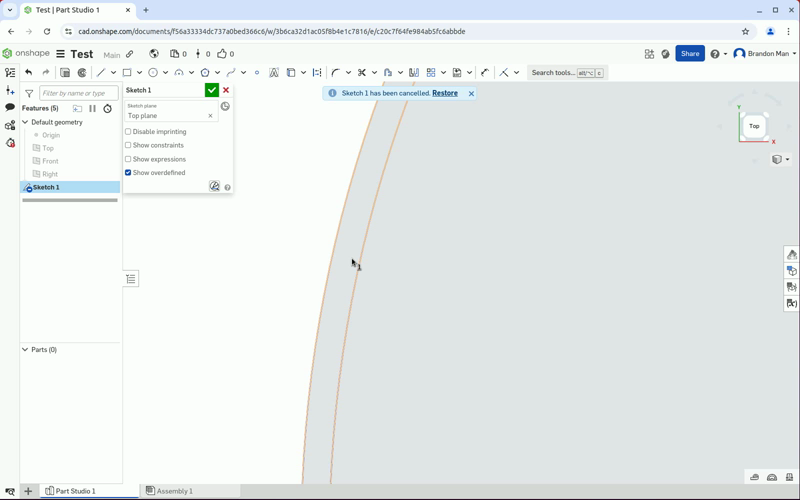
scroll(-6)
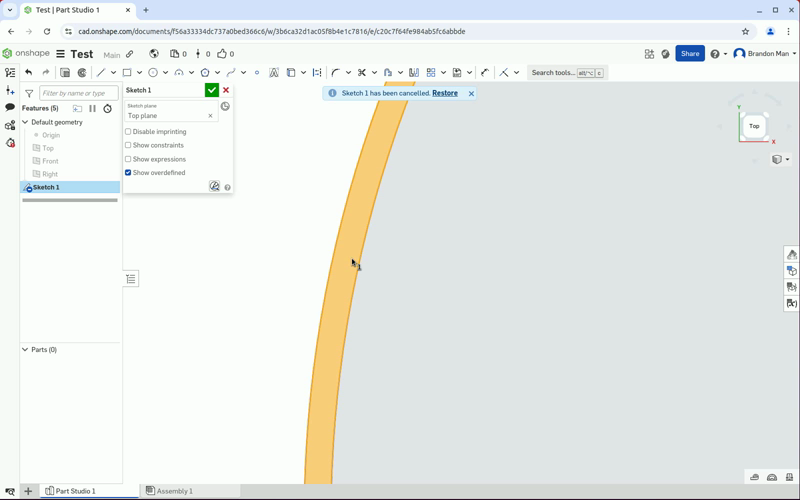
scroll(-6)
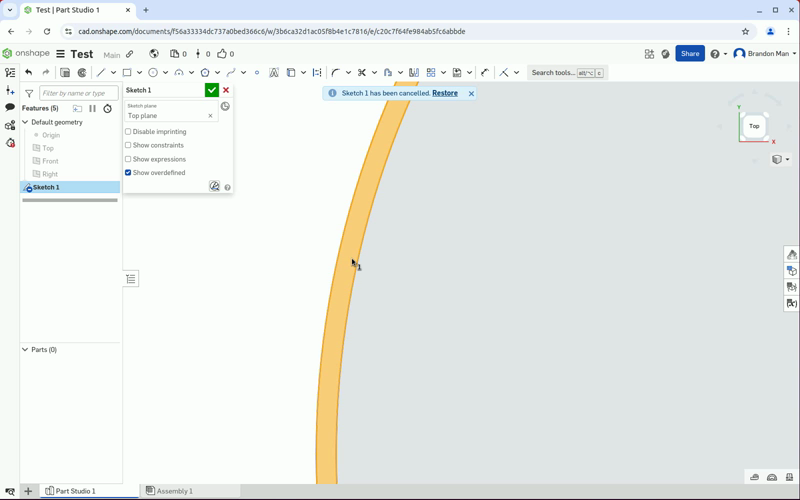
scroll(-6)
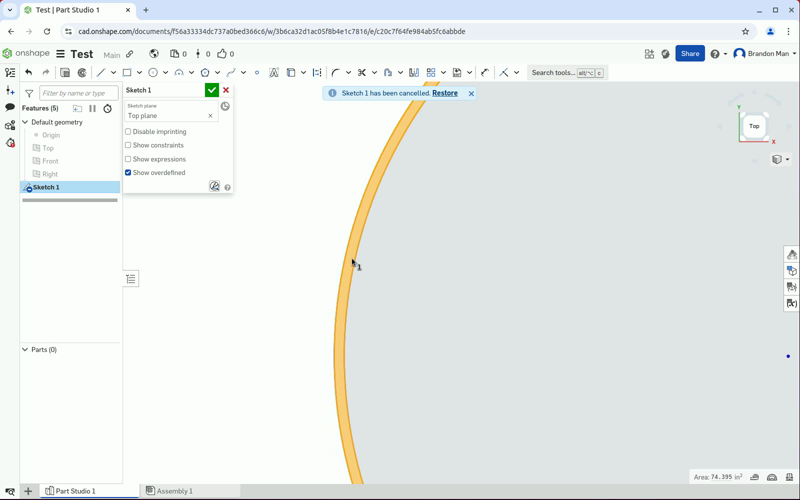
scroll(-6)
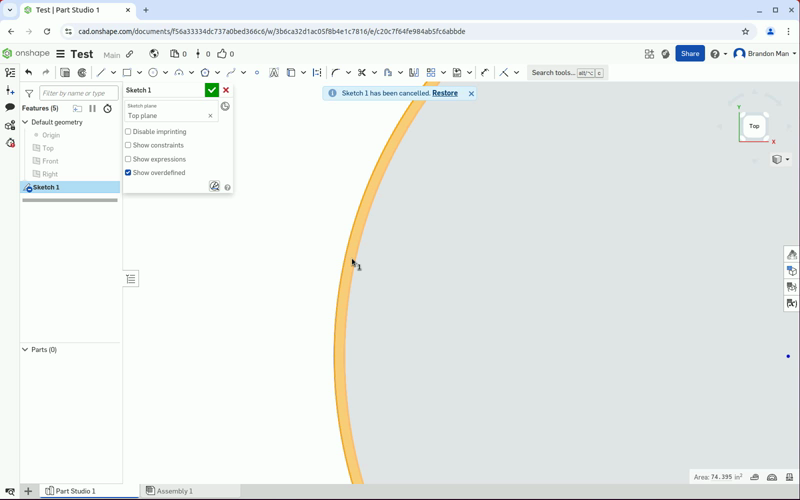
scroll(-6)
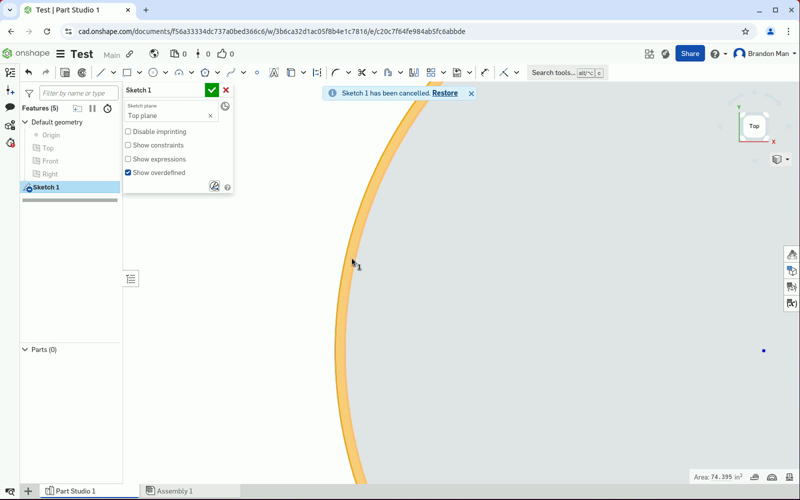
scroll(-6)
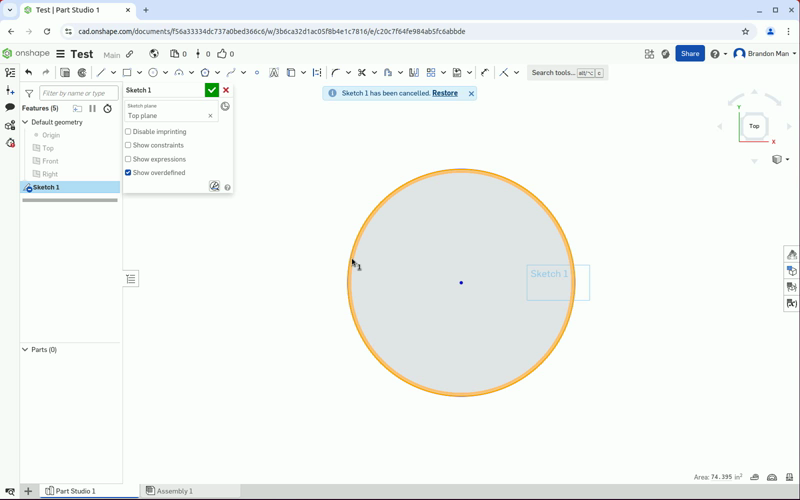
mouse_move(73, 352)
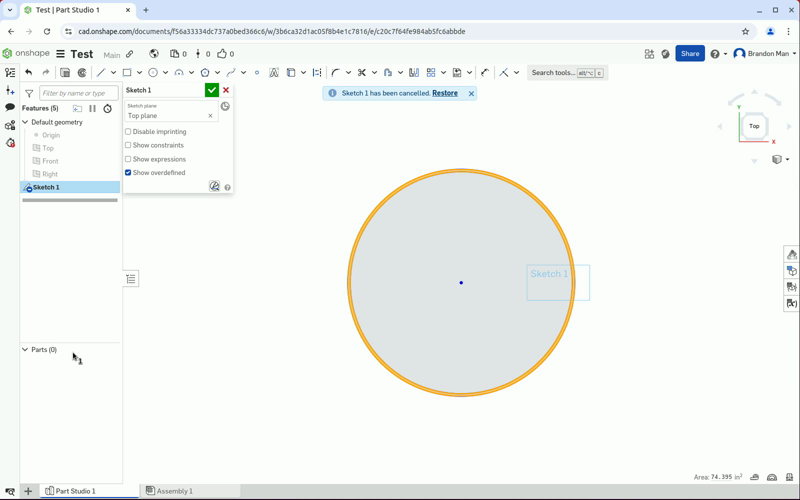
key(shift+y)
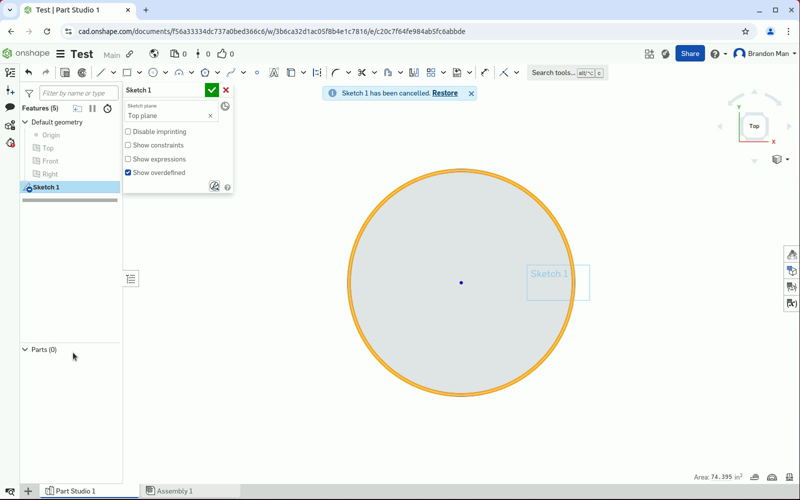
key(shift+e)
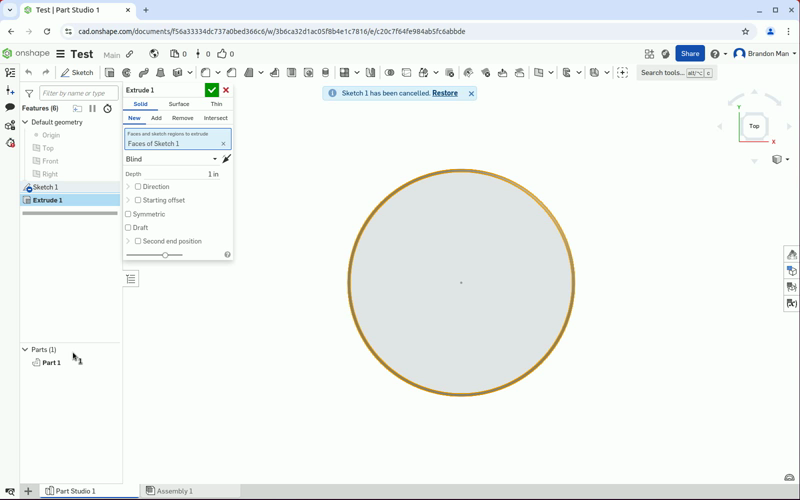
mouse_move(143, 106)
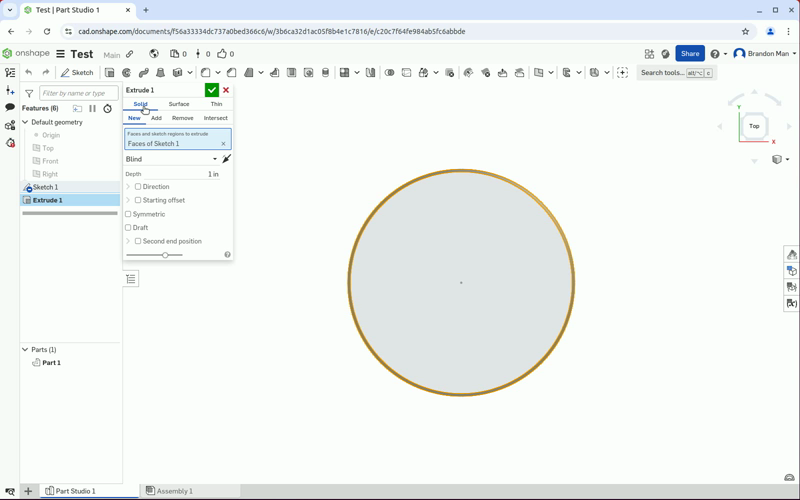
click(143, 106)
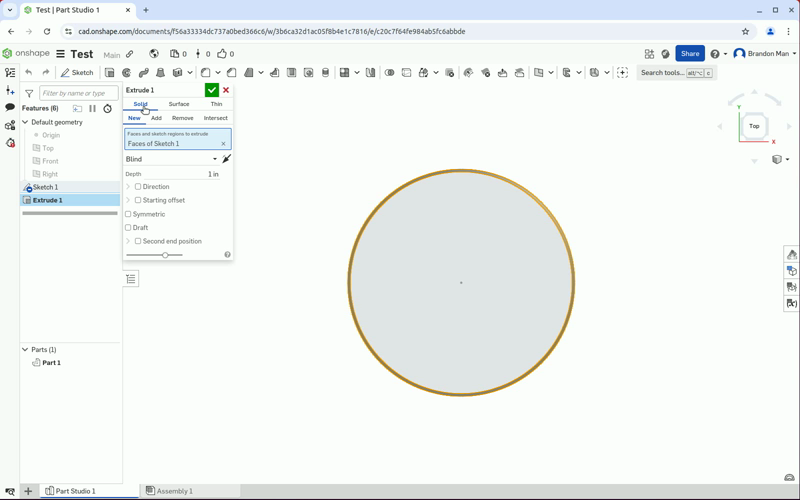
mouse_move(137, 120)
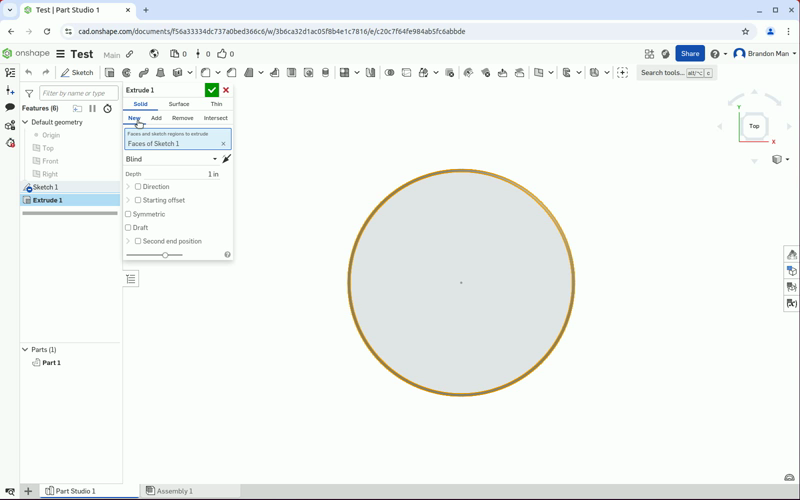
click(137, 120)
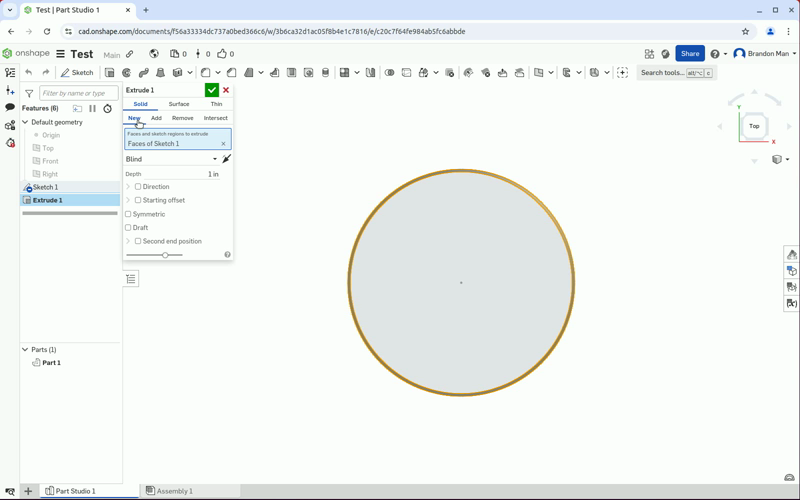
key(tab, 4)
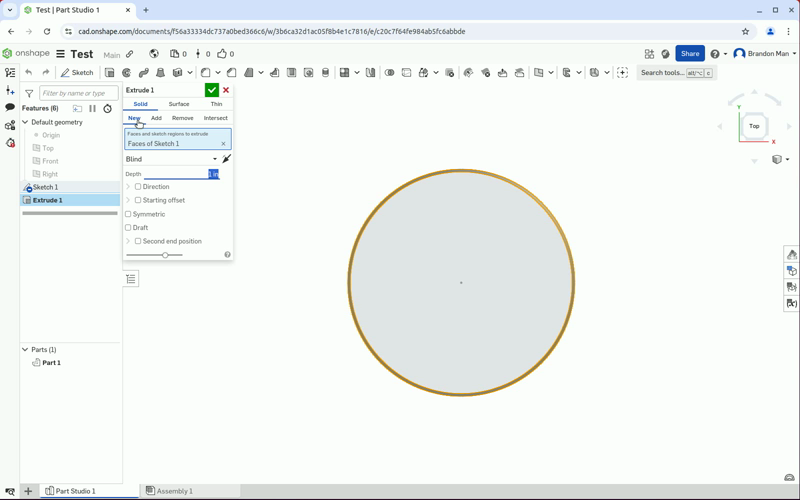
text(17.09)
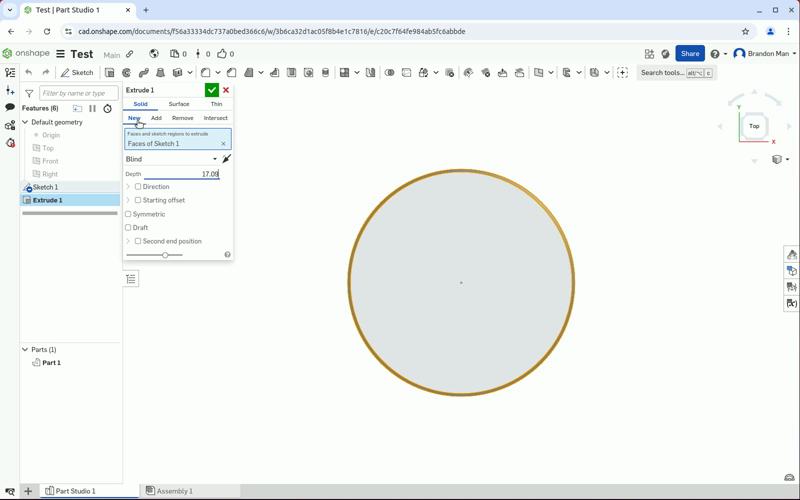
key(enter)
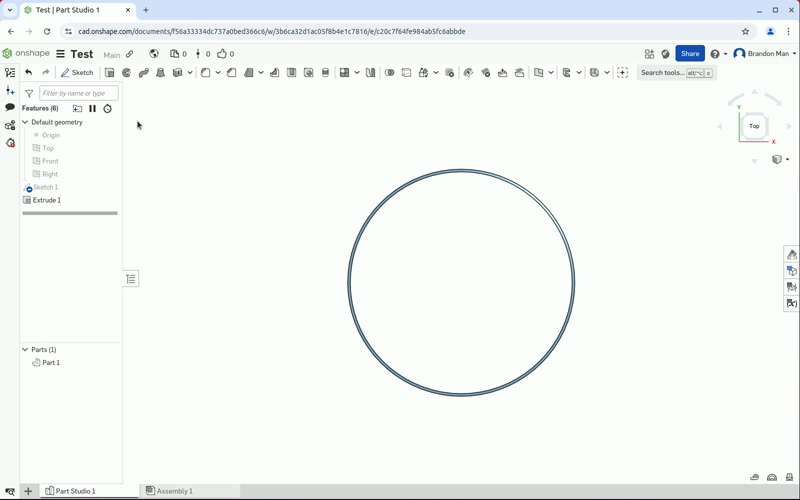
key(shift+h)
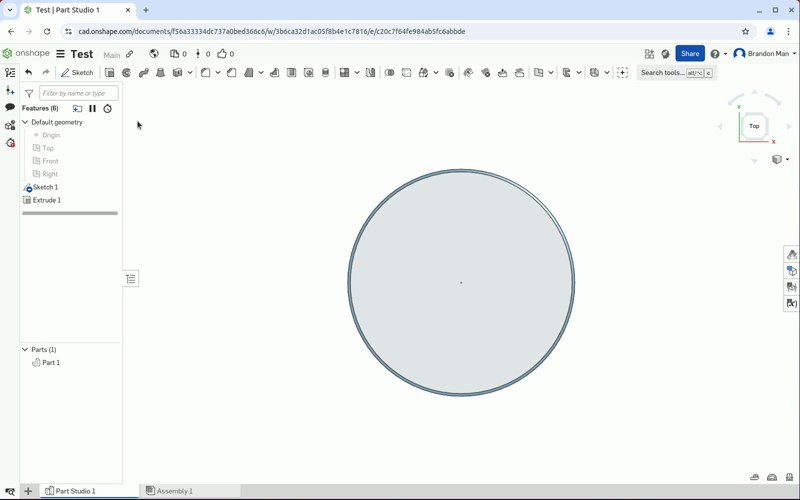
key(shift+h)
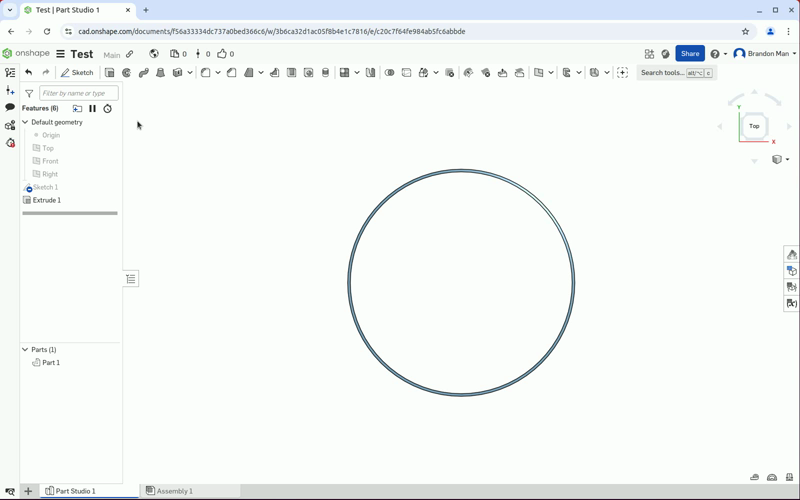
mouse_move(73, 189)
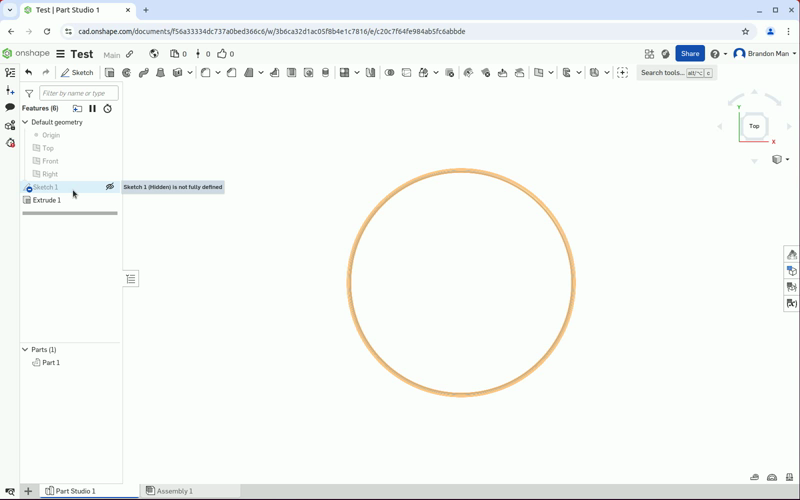
click(73, 189)
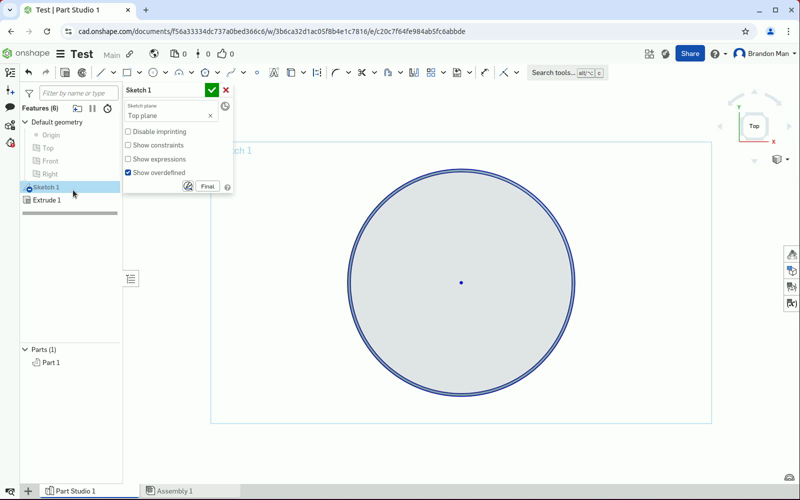
mouse_move(229, 92)
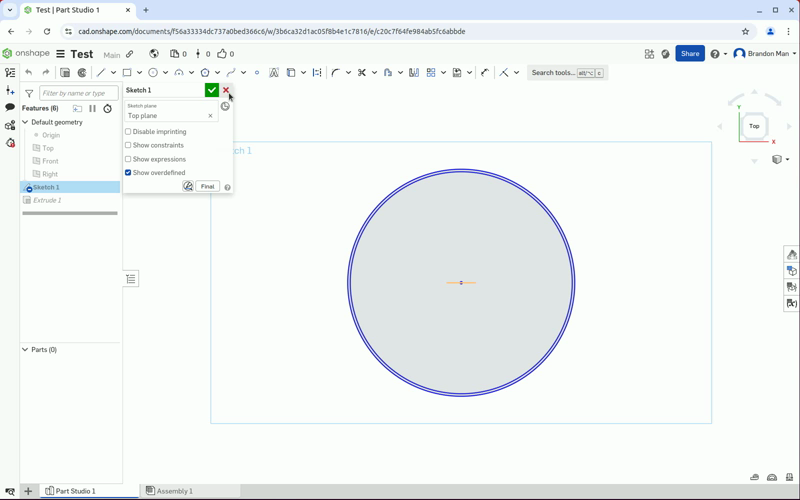
click(229, 92)
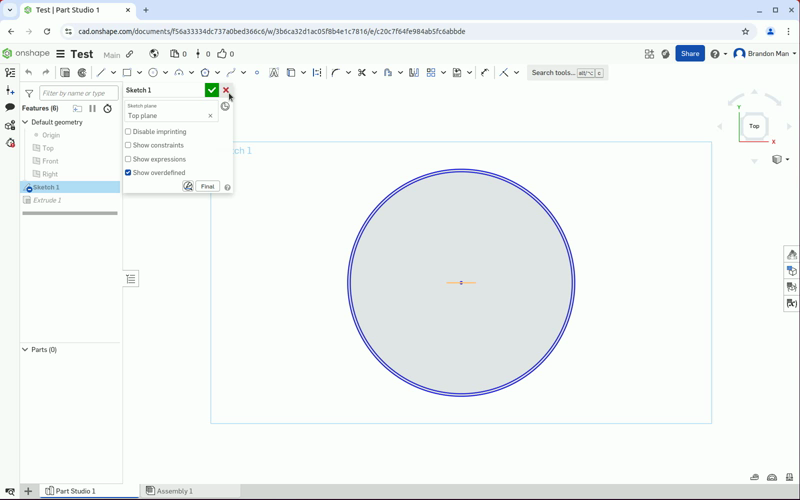
key(shift+s)
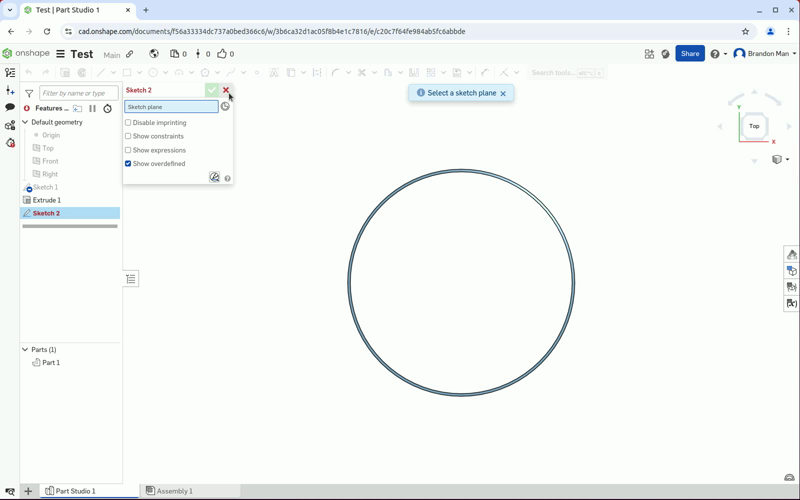
mouse_move(73, 150)
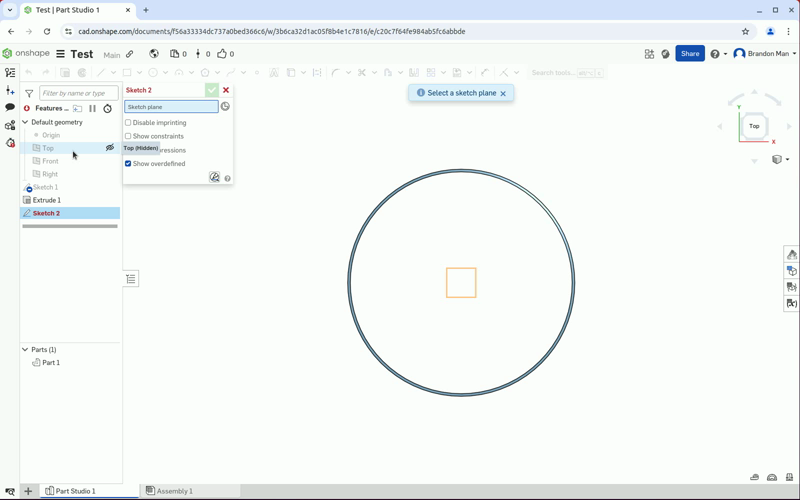
click(73, 150)
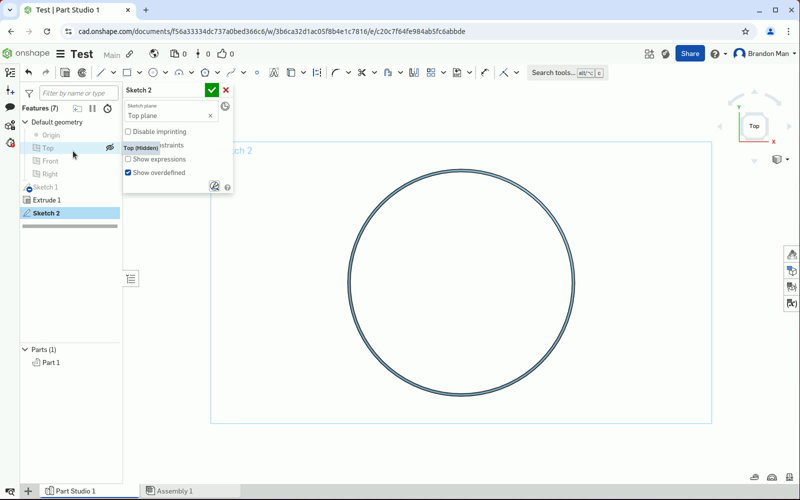
mouse_move(73, 352)
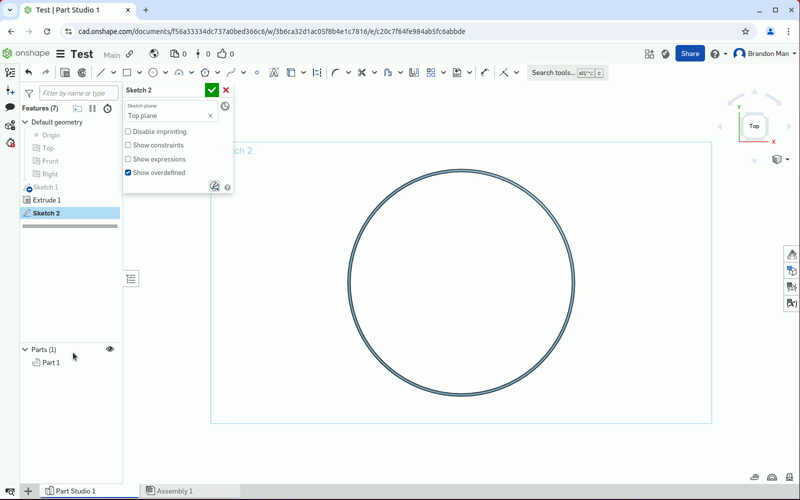
key(y)
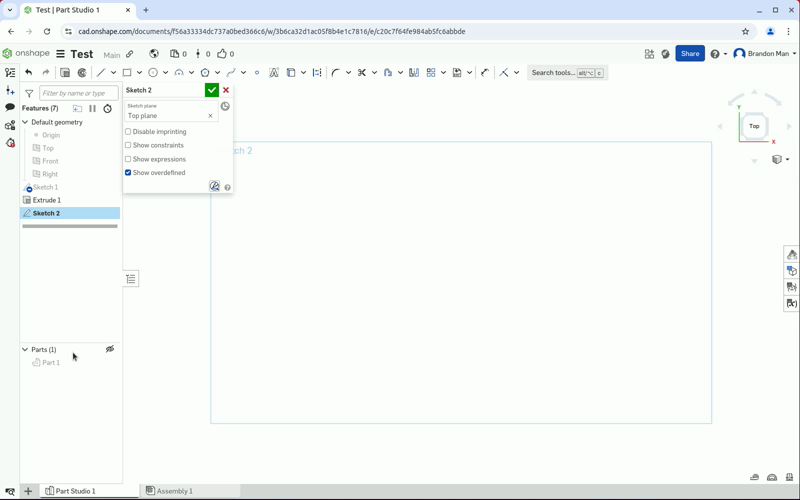
key(c)
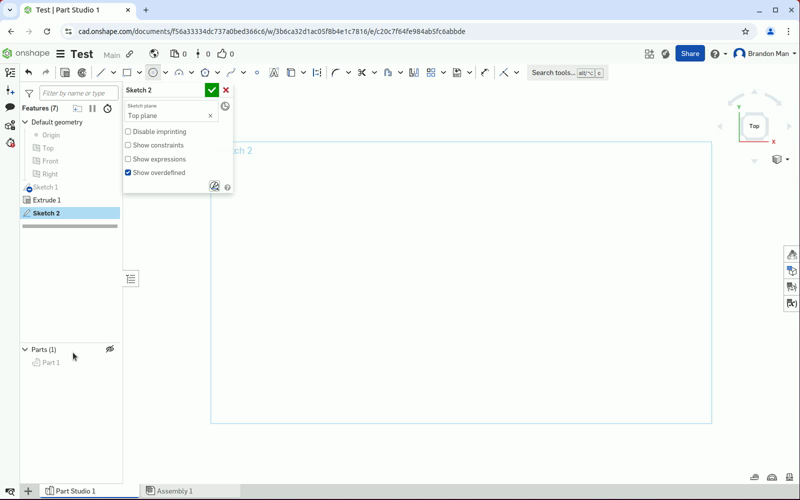
key_down(shift)
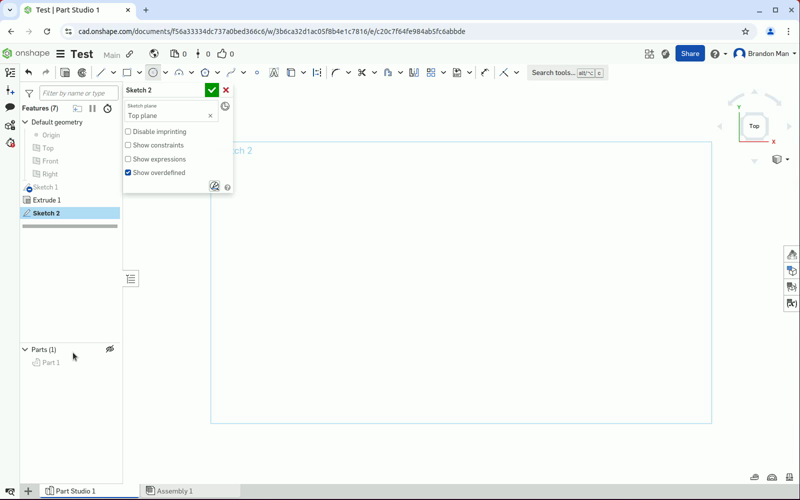
mouse_move(461, 282)
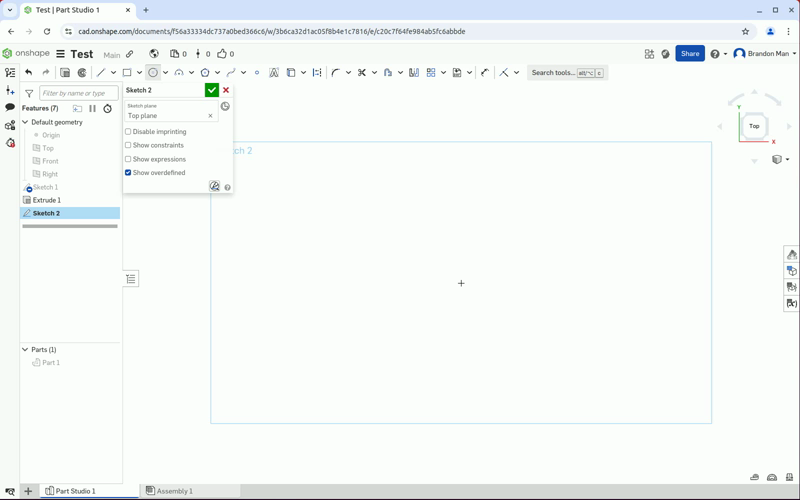
click(461, 282)
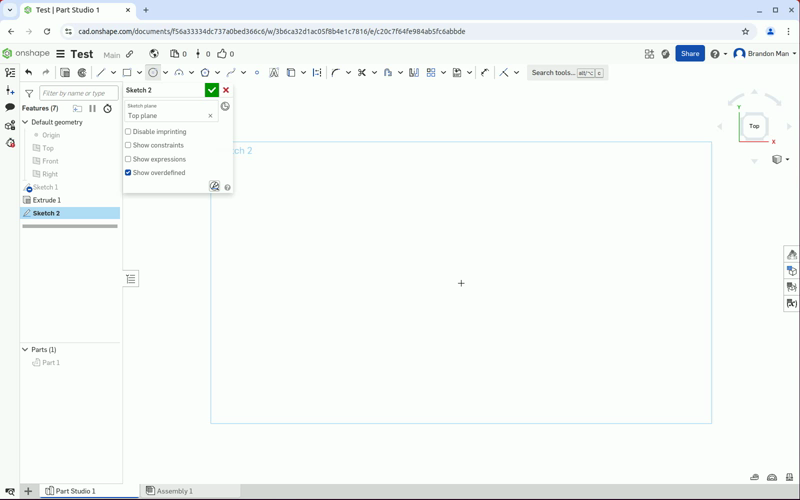
key_up(shift)
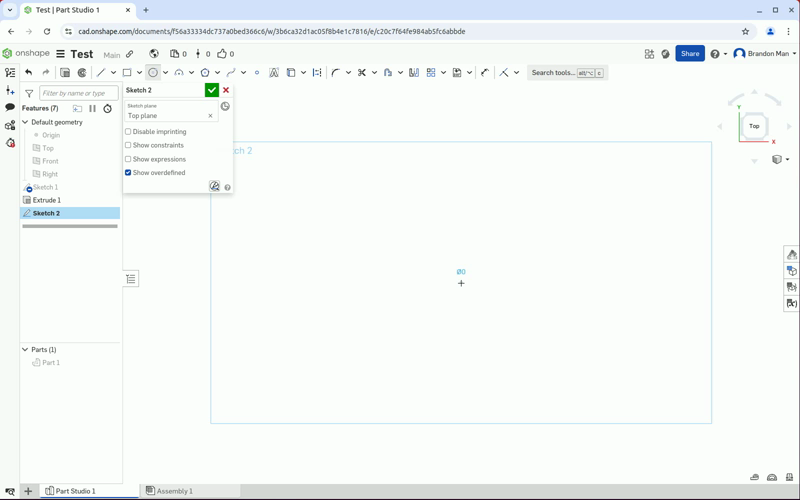
mouse_move(574, 282)
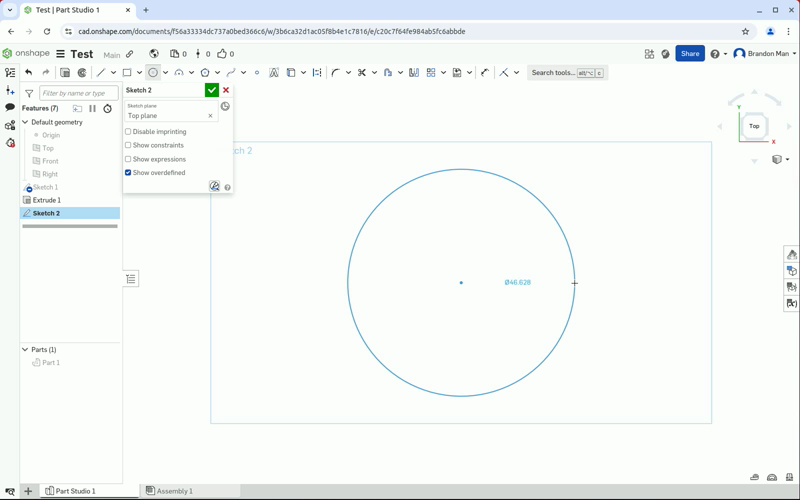
click(574, 282)
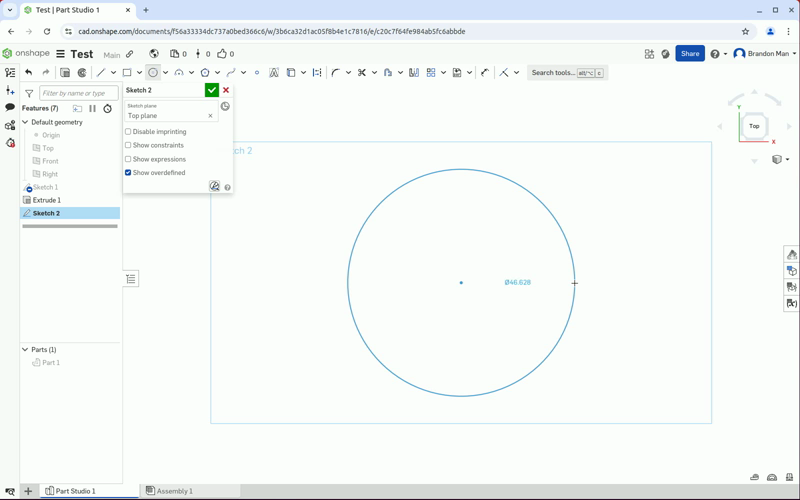
key(esc)
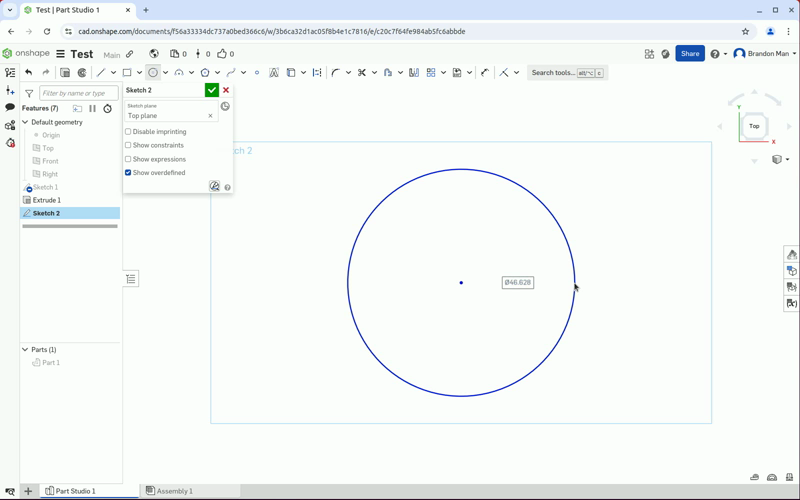
mouse_move(519, 316)
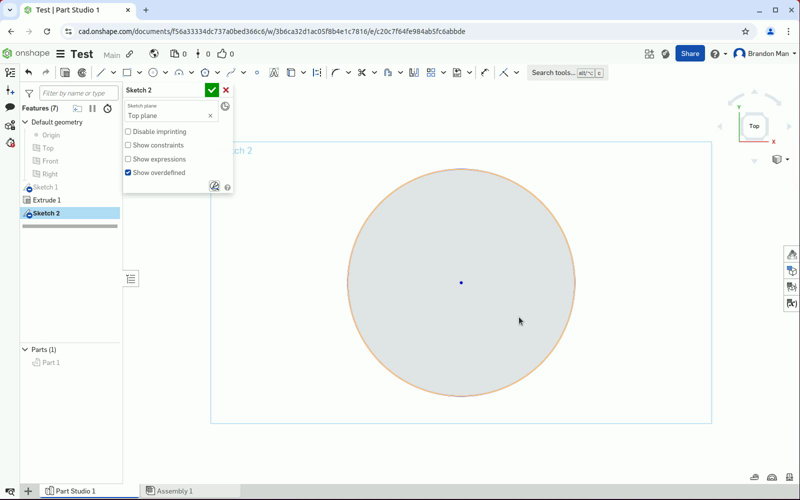
click(519, 316)
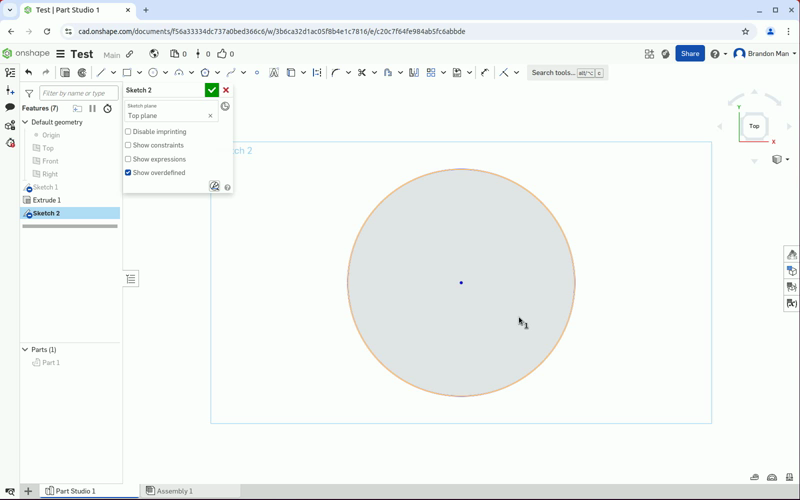
mouse_move(73, 352)
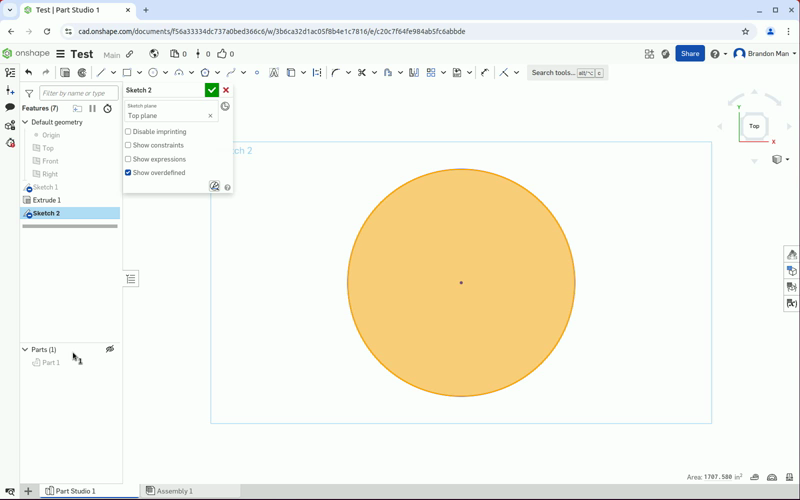
key(shift+y)
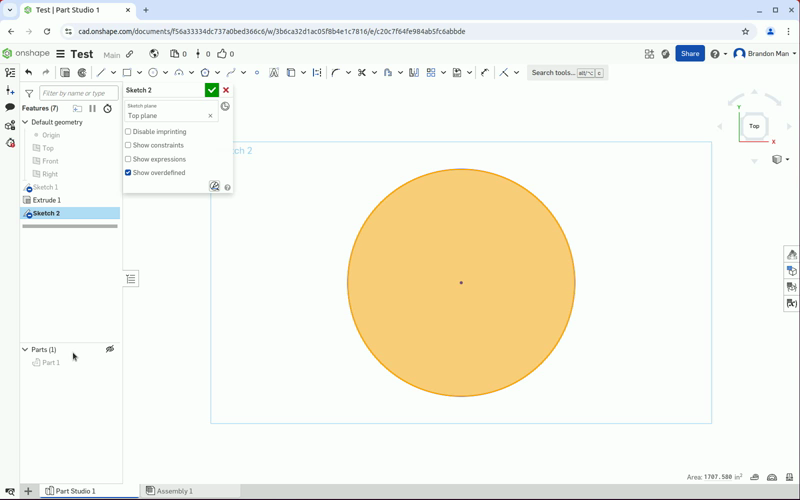
key(shift+e)
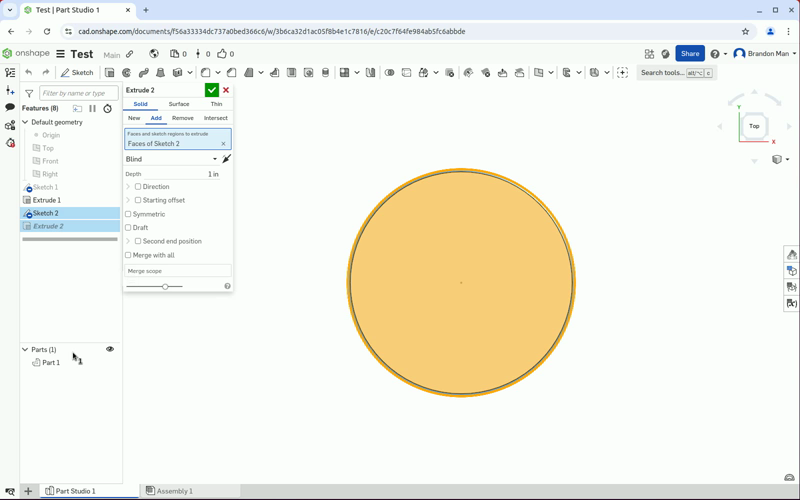
mouse_move(143, 106)
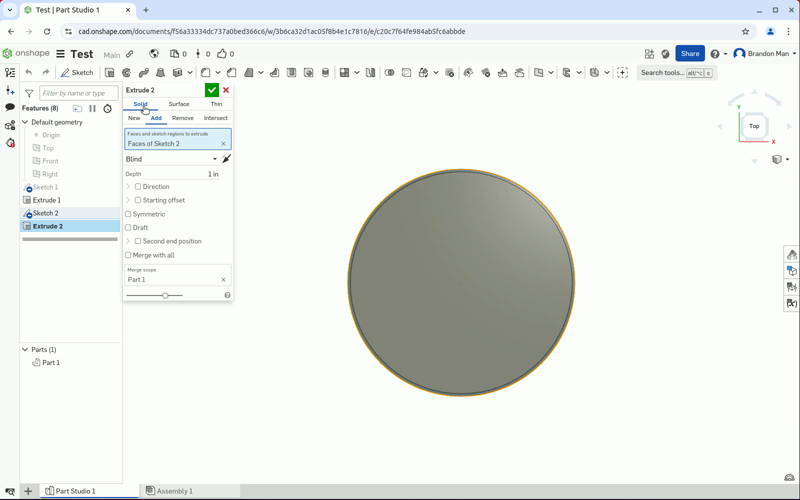
click(143, 106)
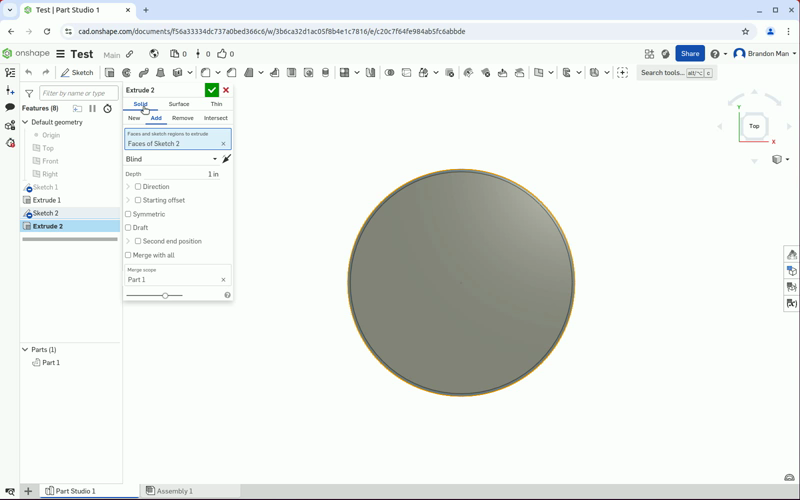
mouse_move(137, 120)
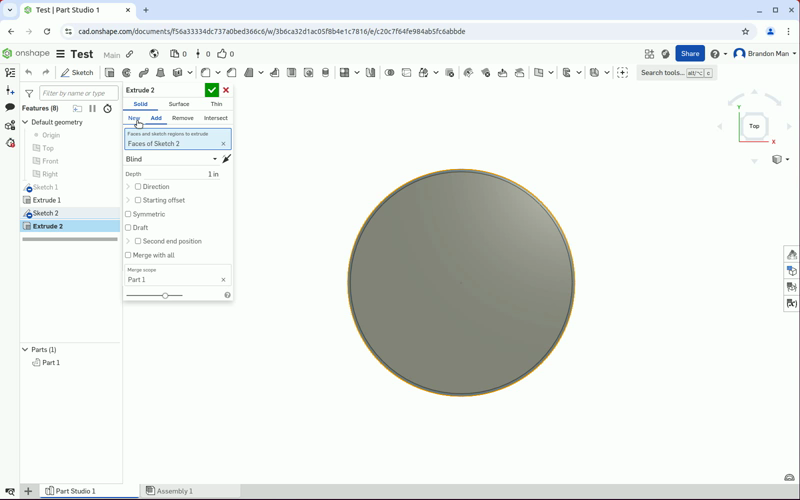
click(137, 120)
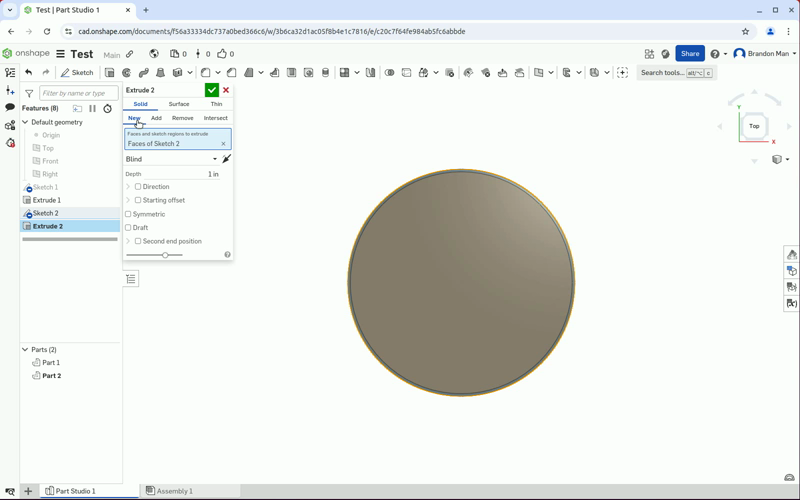
key(tab, 4)
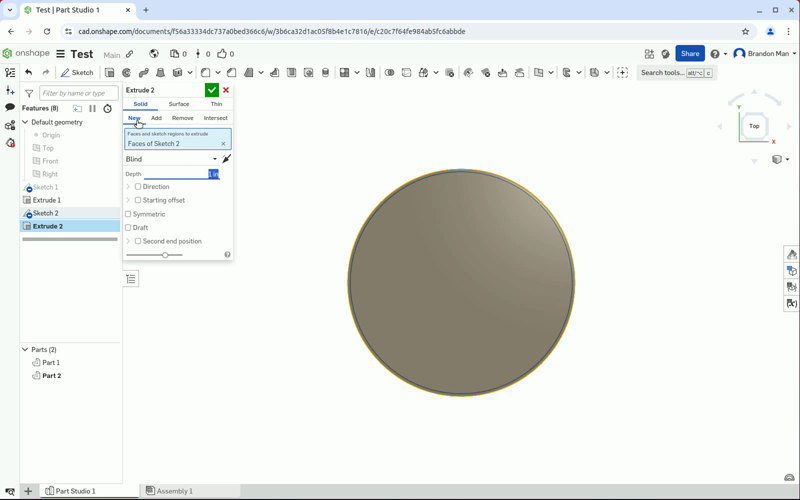
text(-0.722)
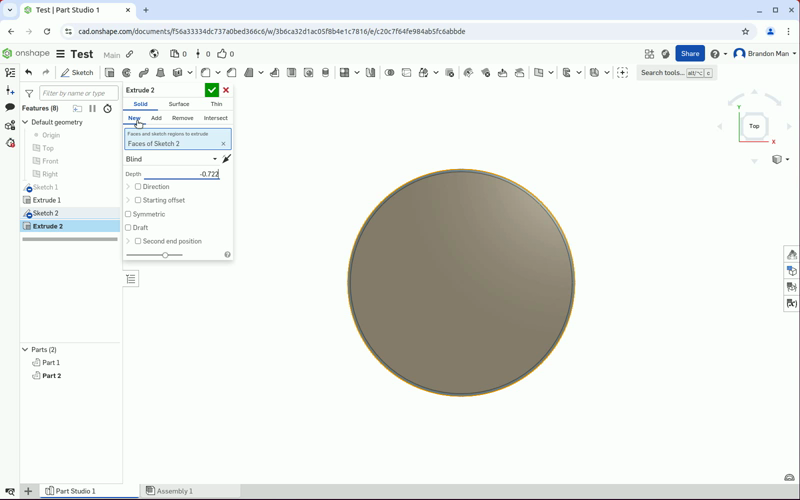
key(enter)
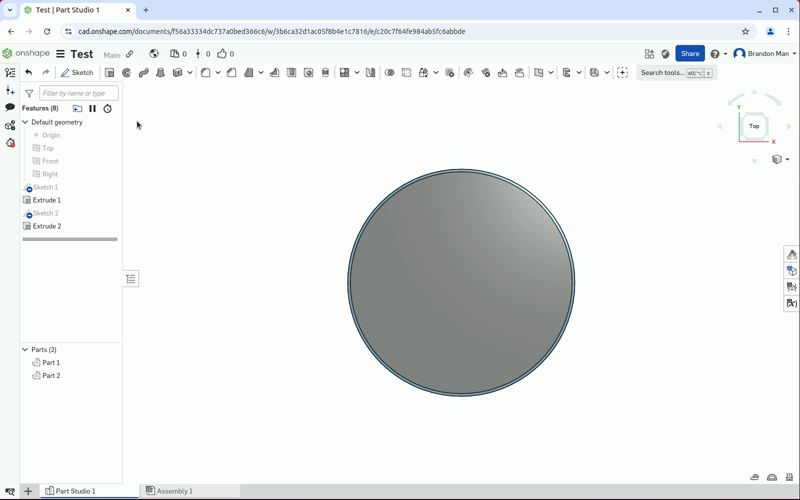
key(shift+h)
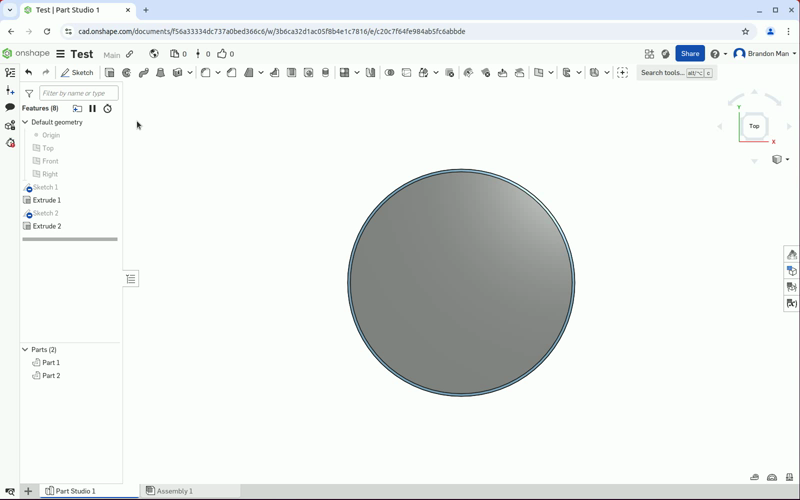
key(shift+h)
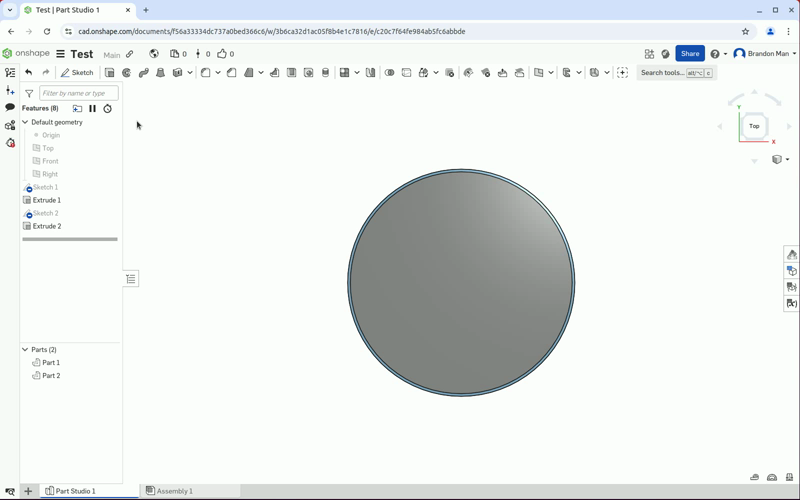
mouse_move(73, 189)
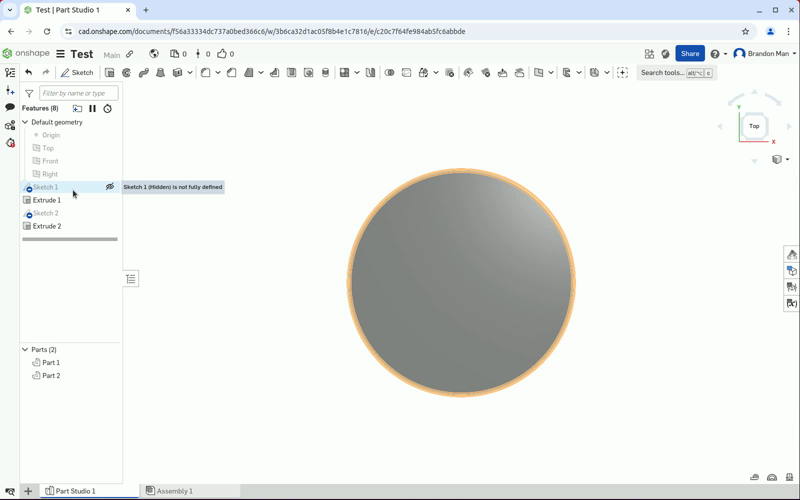
click(73, 189)
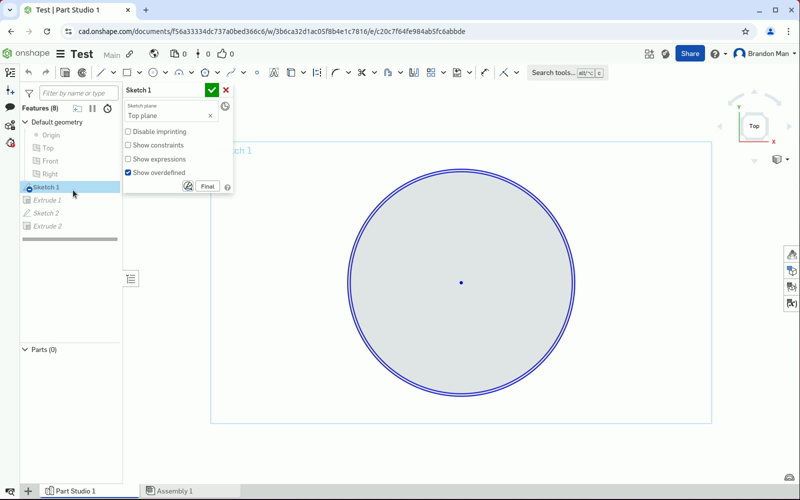
mouse_move(229, 92)
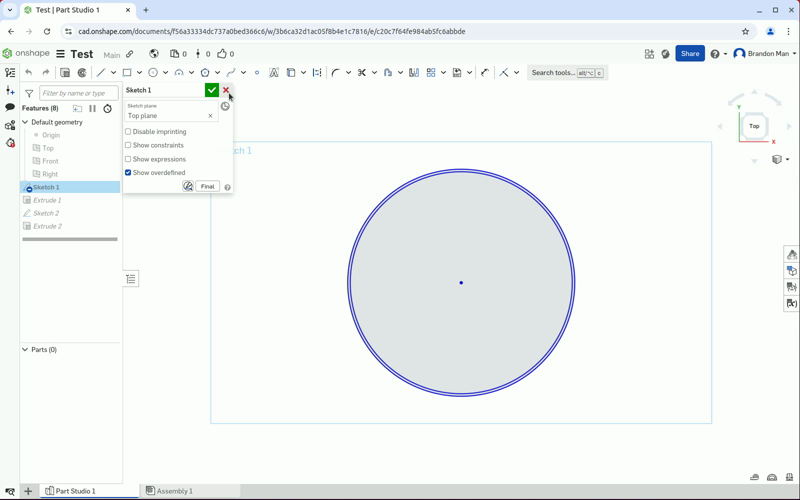
click(229, 92)
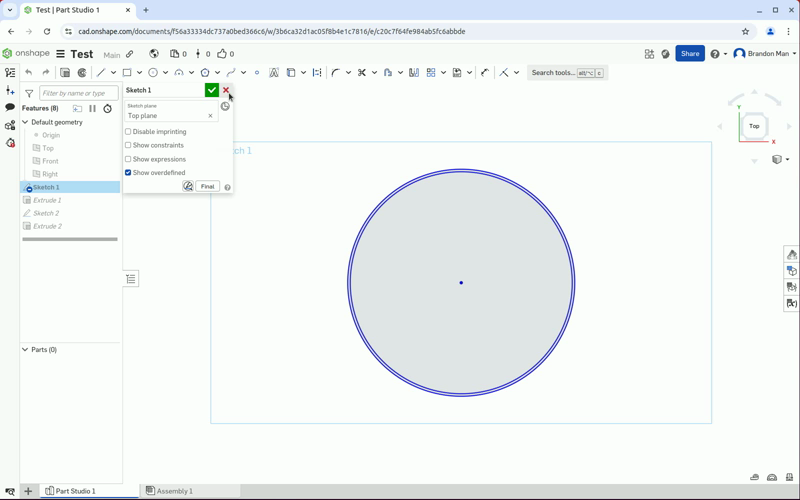
key(shift+s)
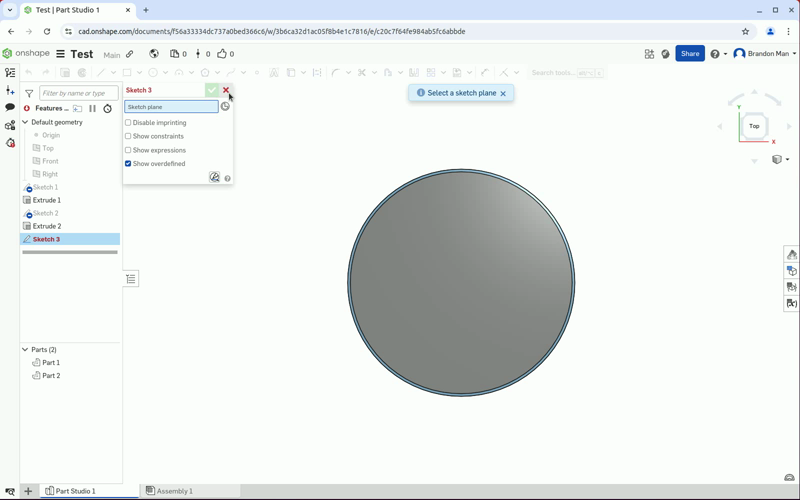
mouse_move(73, 150)
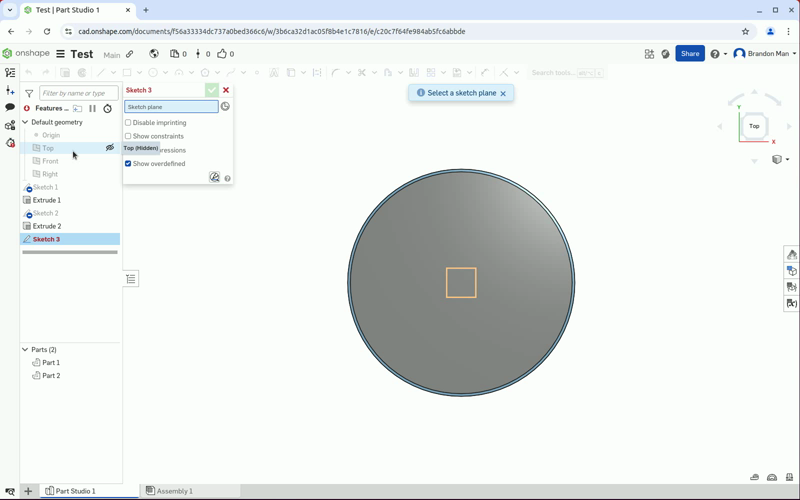
click(73, 150)
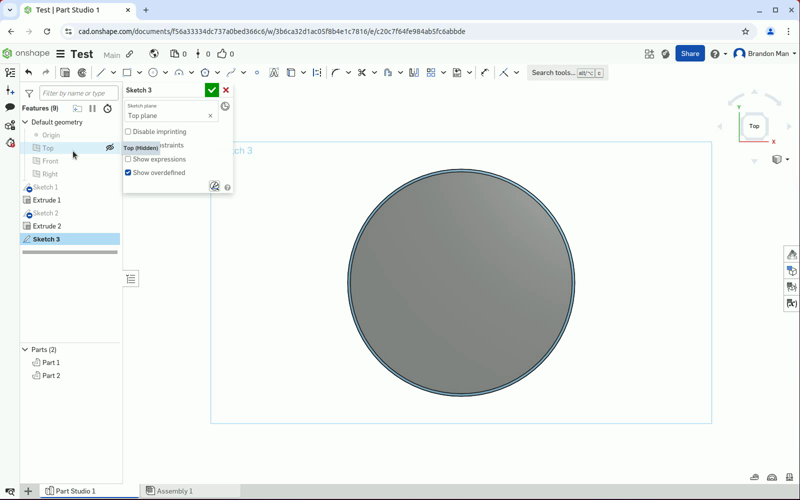
mouse_move(73, 352)
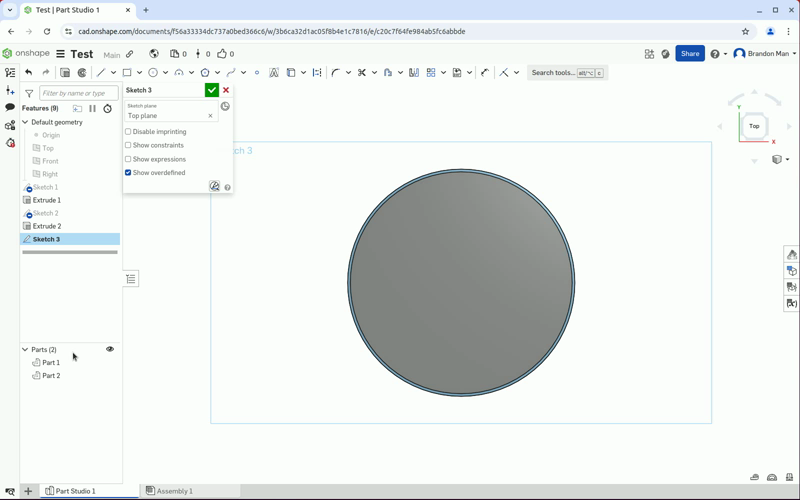
key(y)
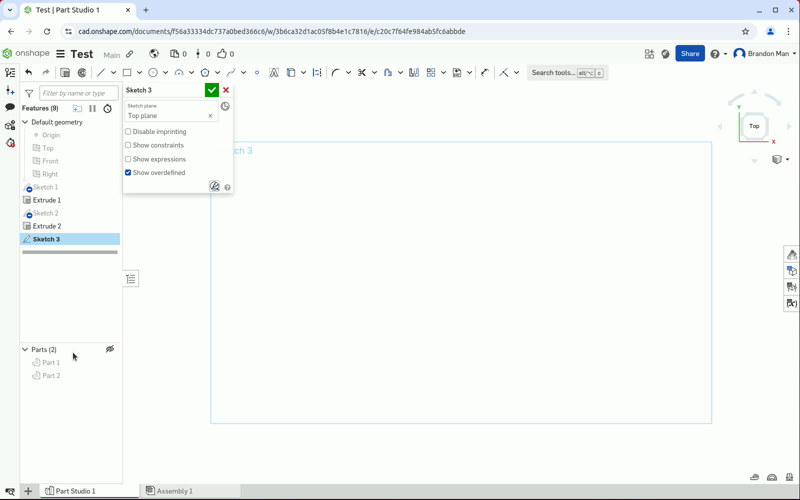
key(c)
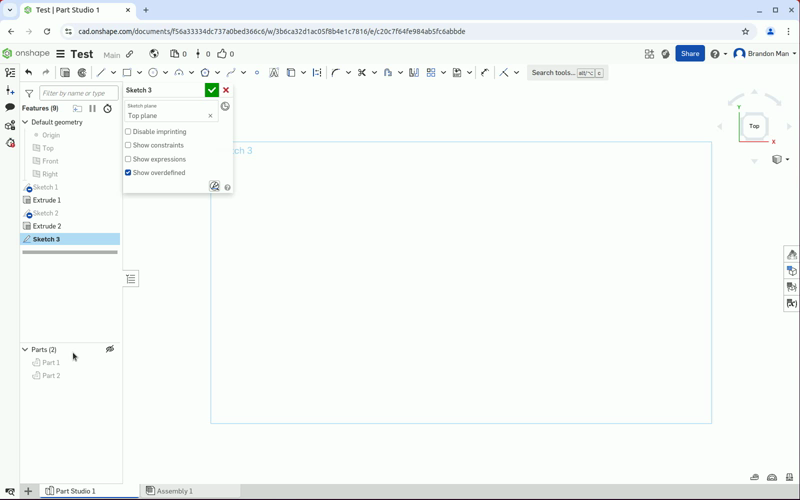
key_down(shift)
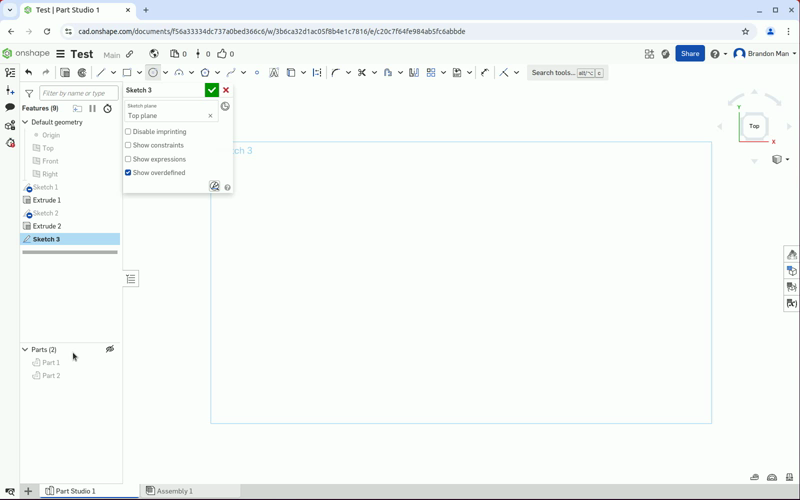
mouse_move(460, 282)
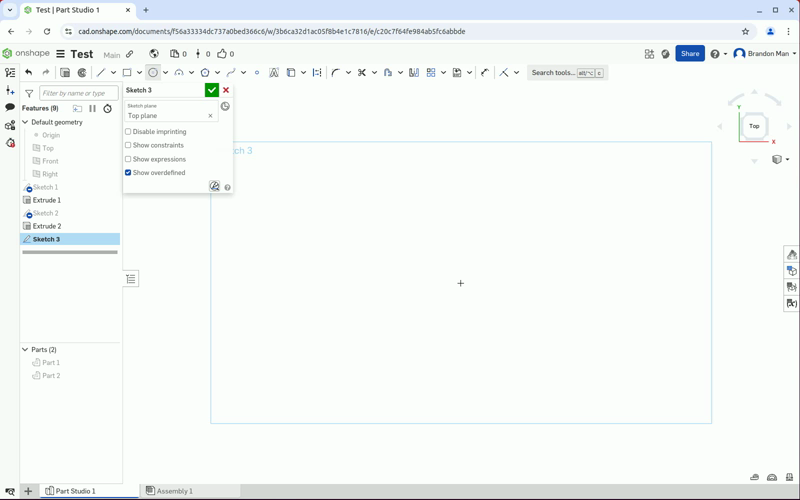
click(460, 282)
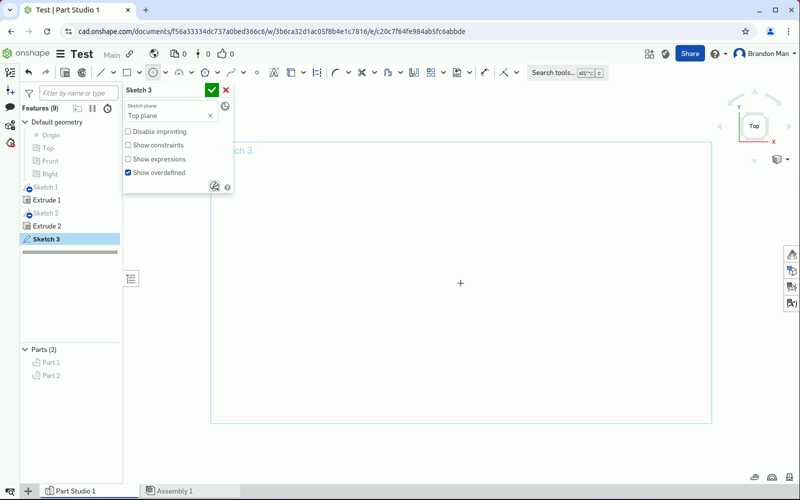
key_up(shift)
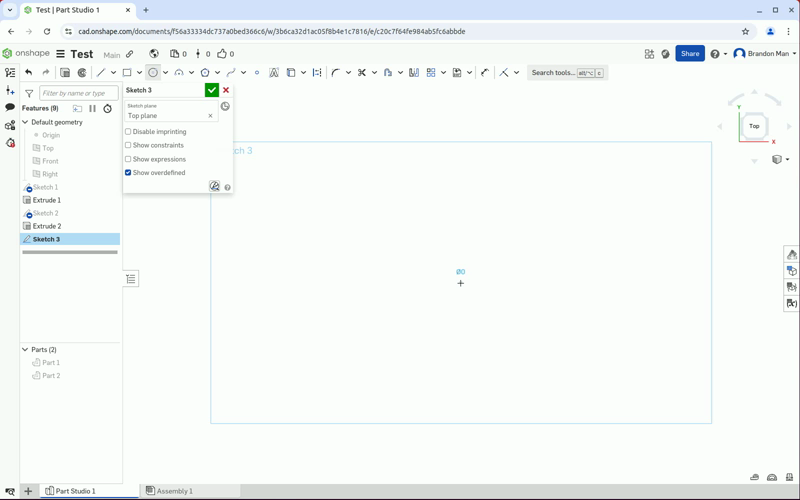
mouse_move(465, 282)
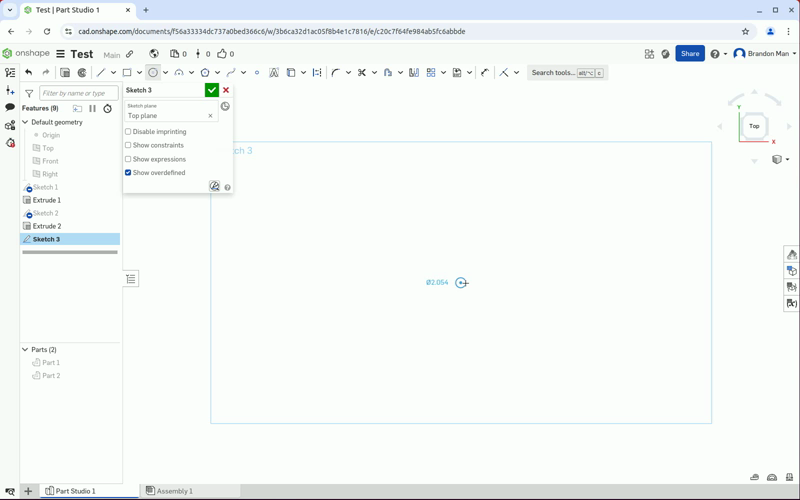
click(465, 282)
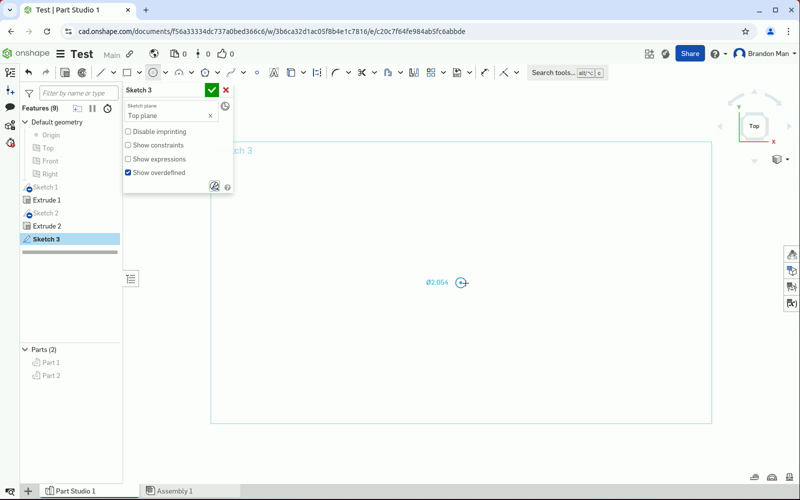
key(esc)
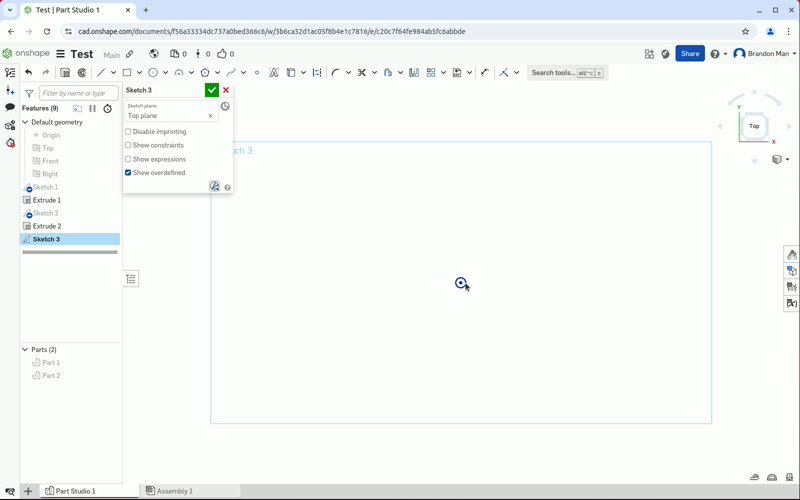
mouse_move(462, 285)
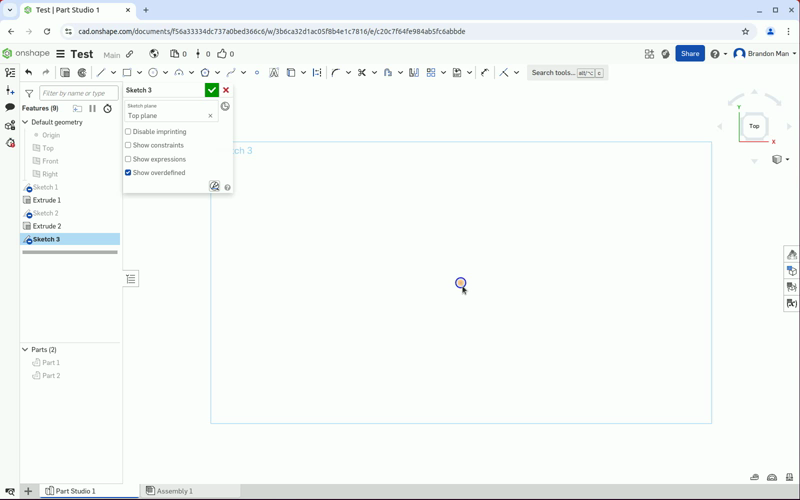
scroll(6)
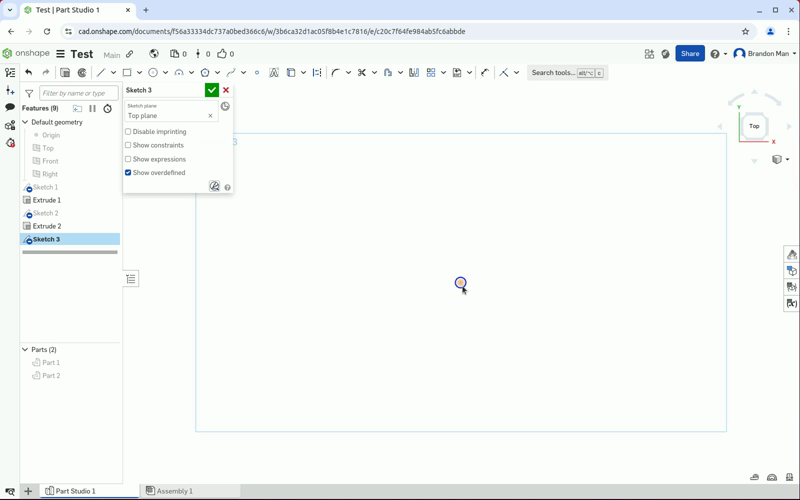
scroll(6)
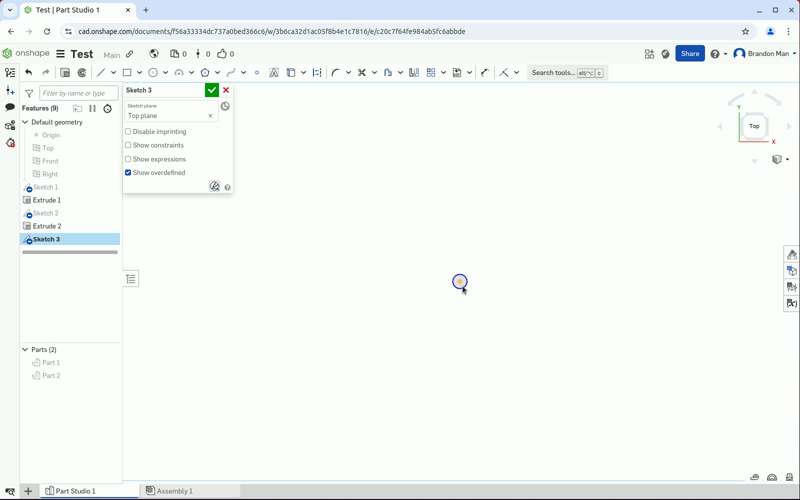
scroll(6)
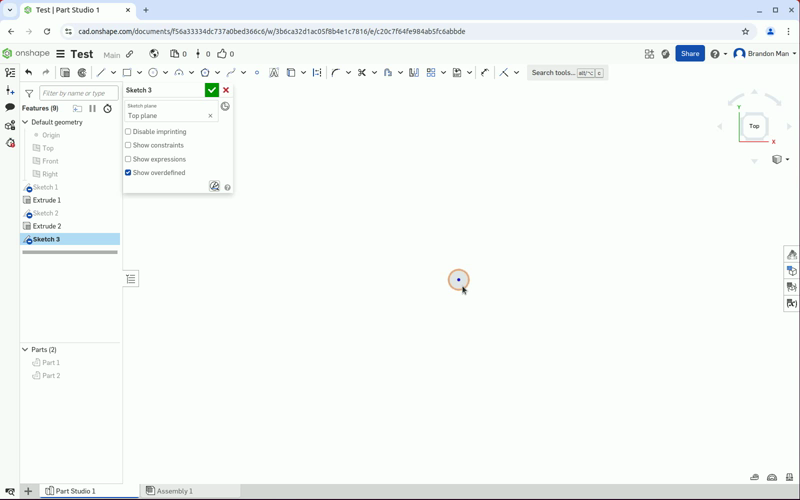
scroll(6)
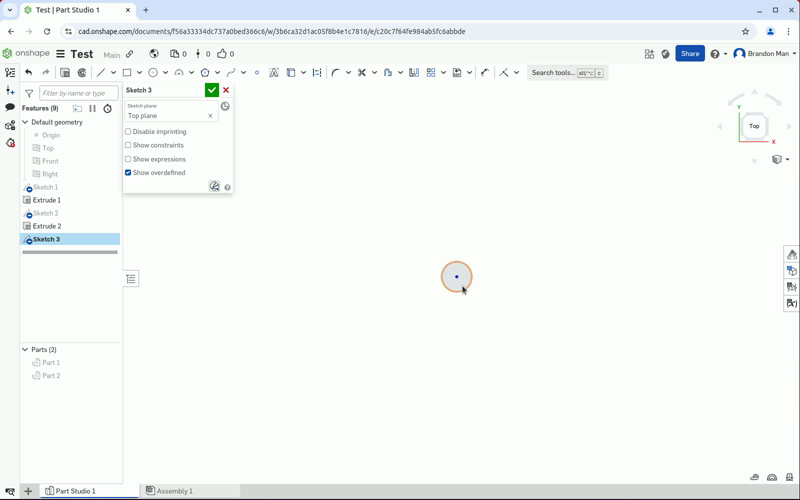
scroll(6)
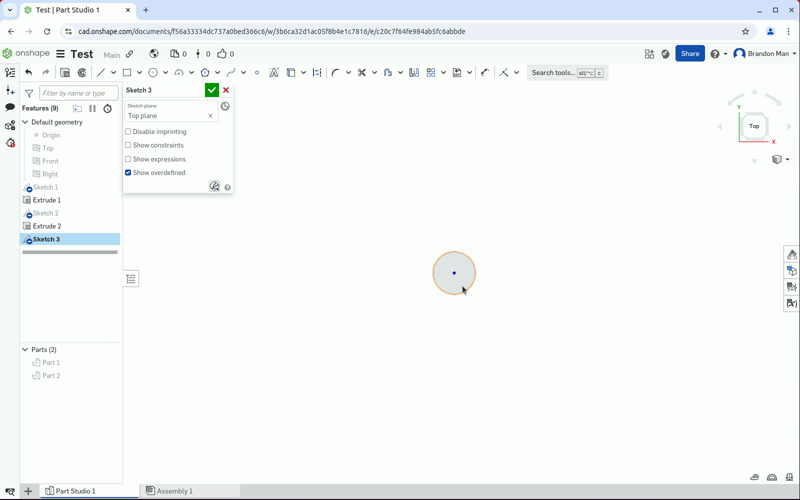
scroll(6)
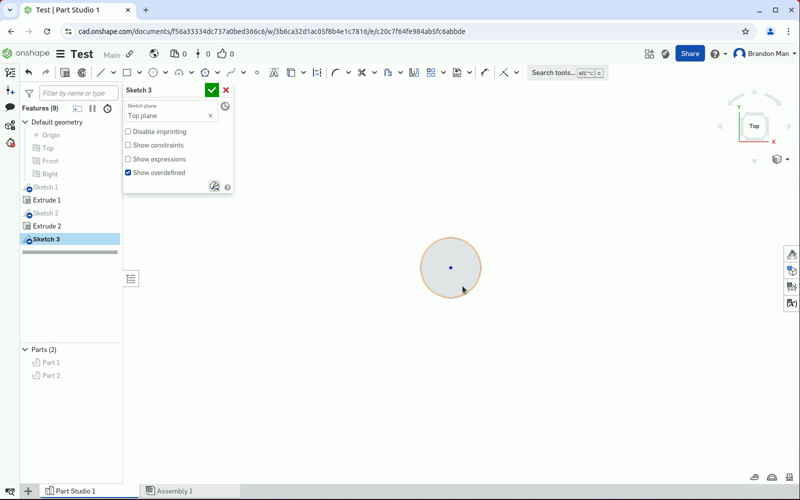
scroll(6)
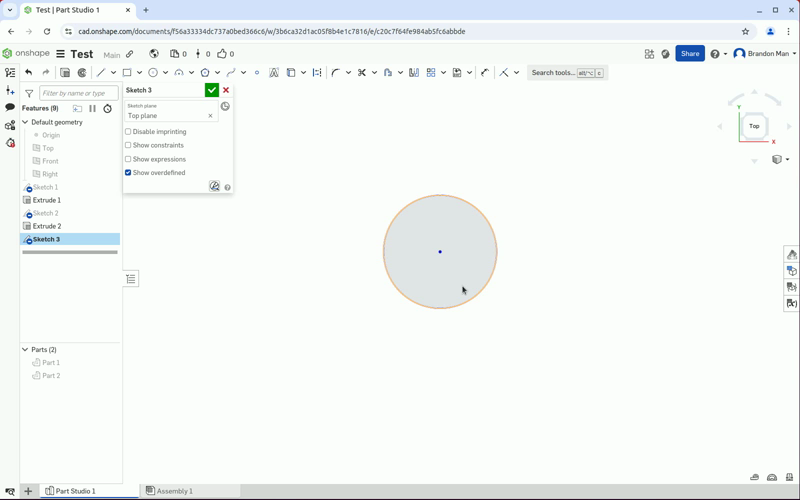
click(462, 285)
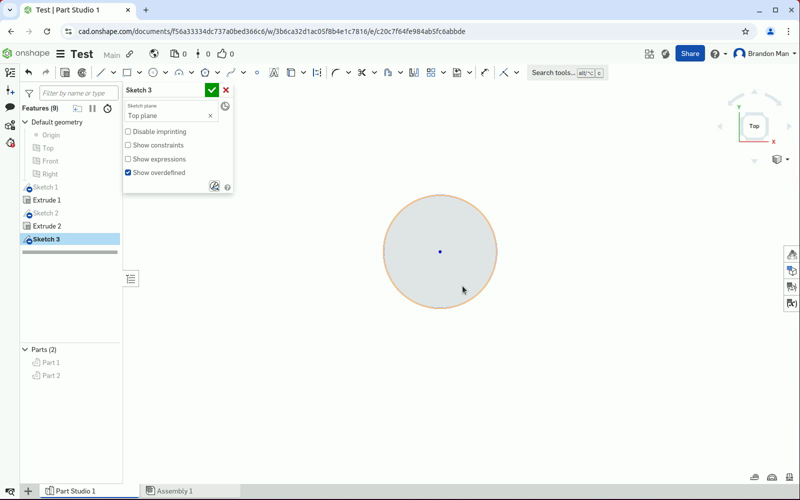
scroll(-6)
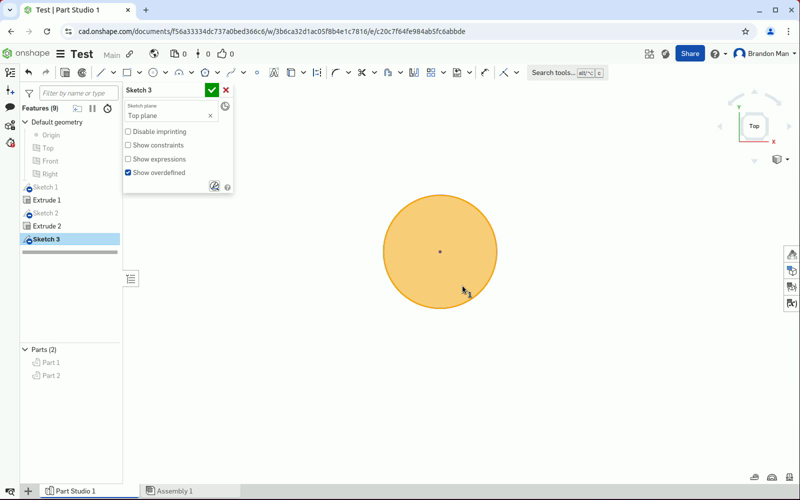
scroll(-6)
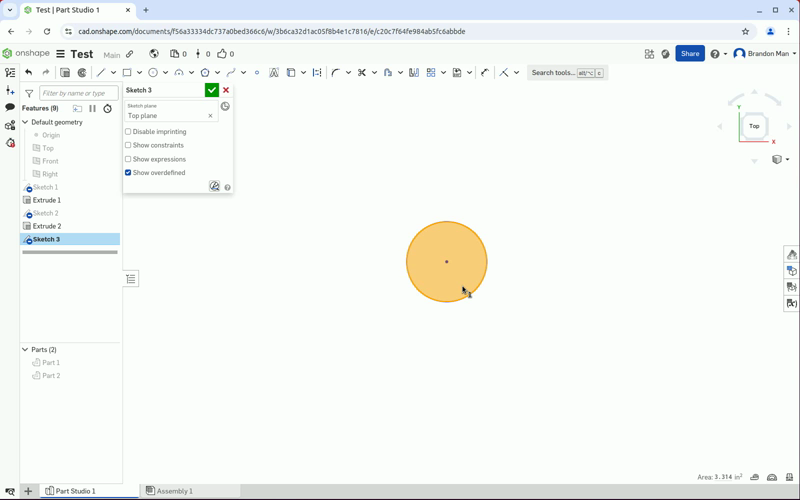
scroll(-6)
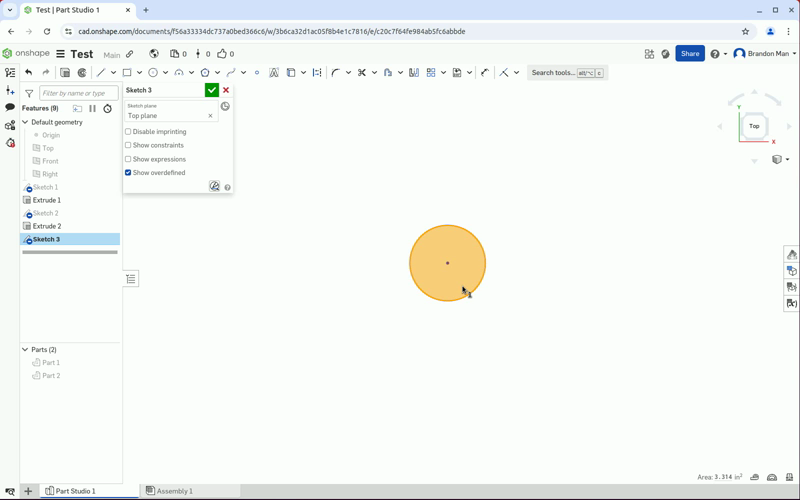
scroll(-6)
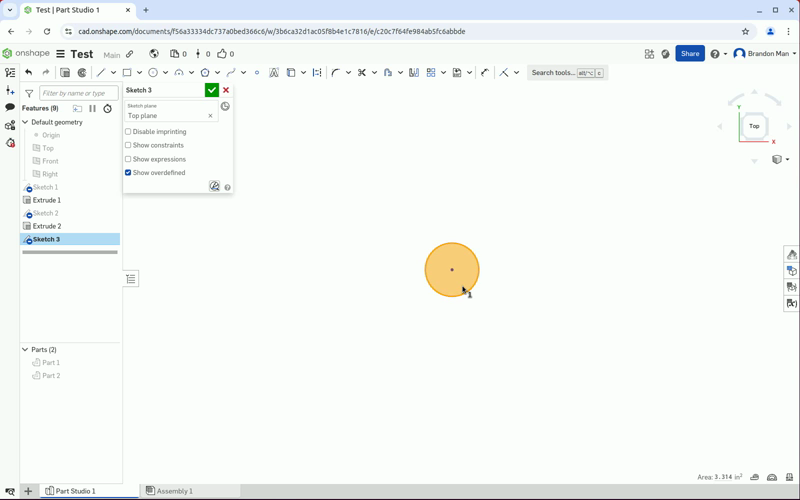
scroll(-6)
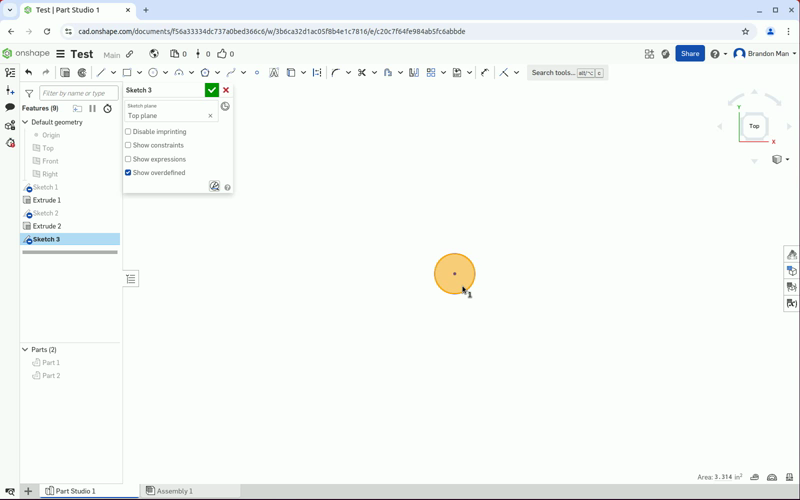
scroll(-6)
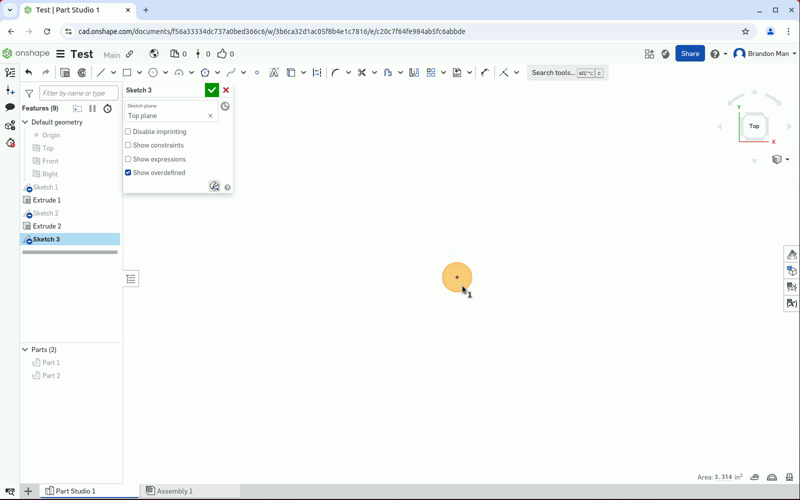
scroll(-6)
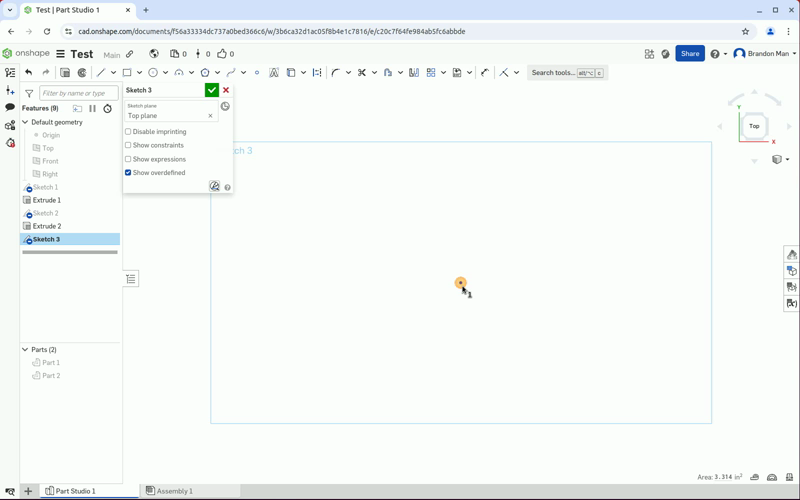
mouse_move(73, 352)
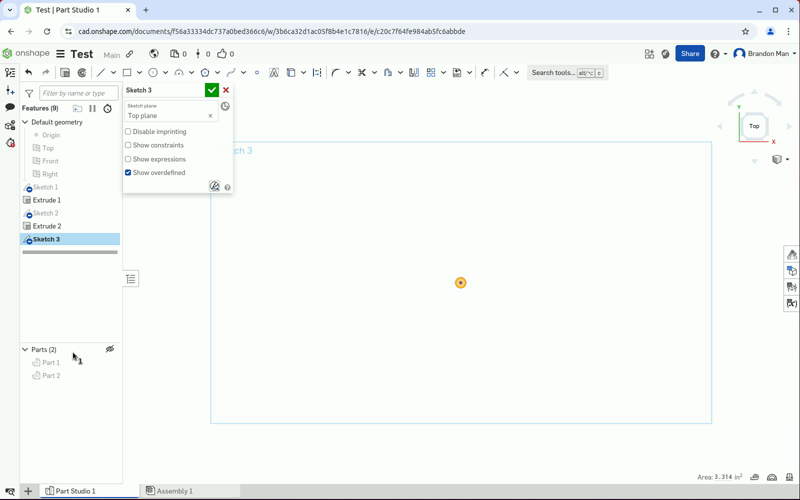
key(shift+y)
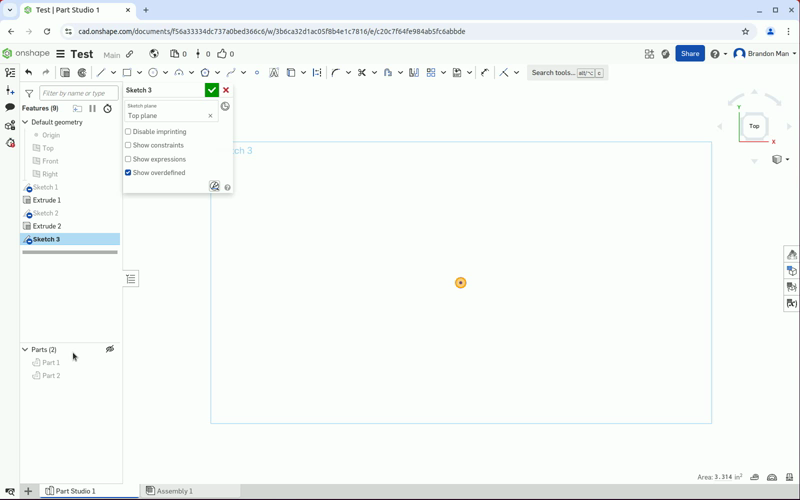
key(shift+e)
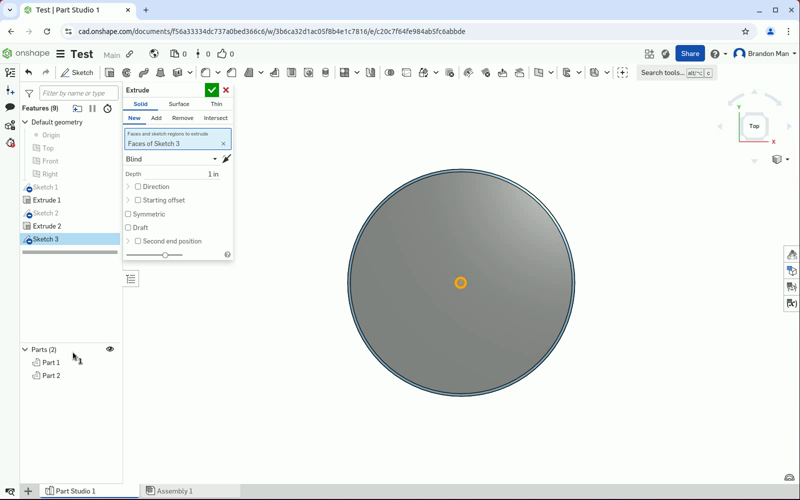
mouse_move(143, 106)
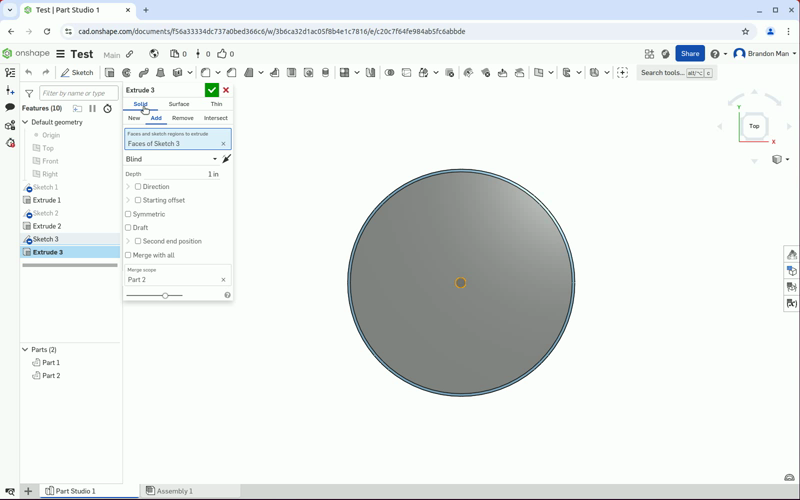
click(143, 106)
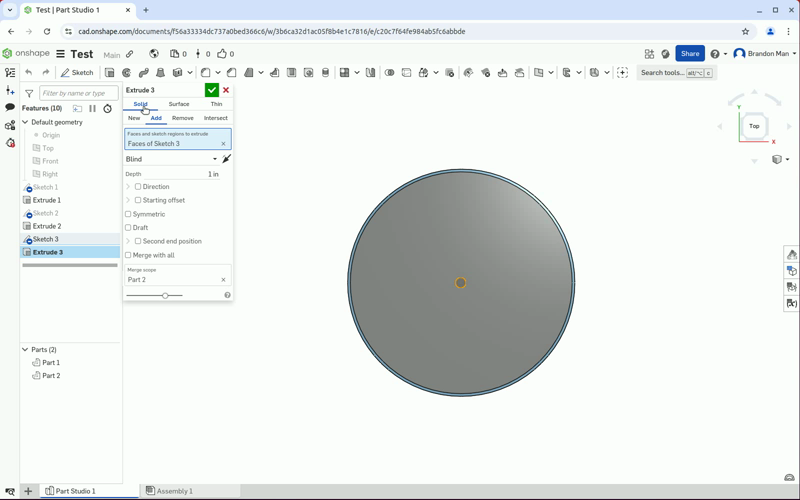
mouse_move(186, 120)
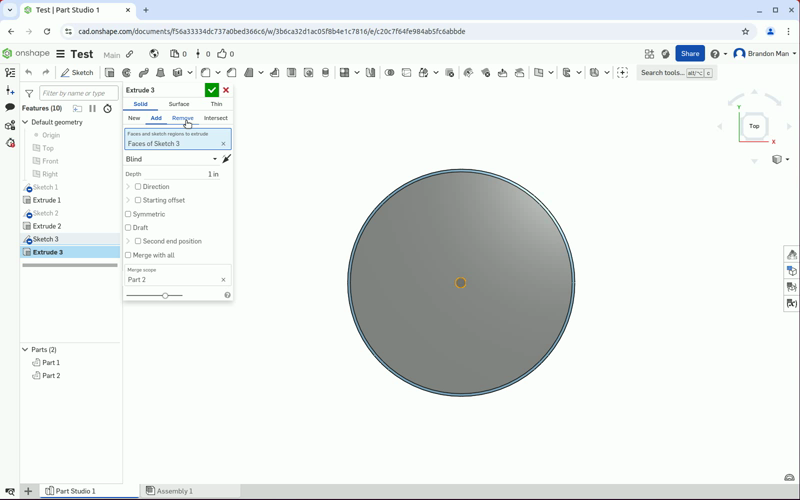
click(186, 120)
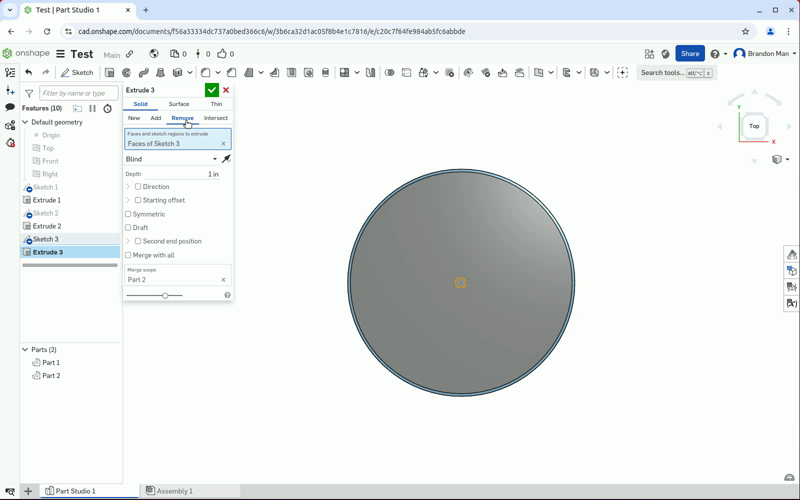
key(tab, 4)
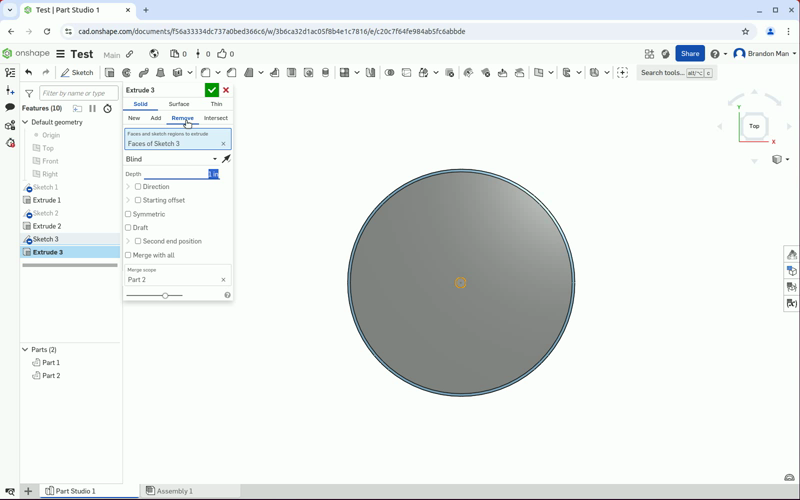
text(2.889)
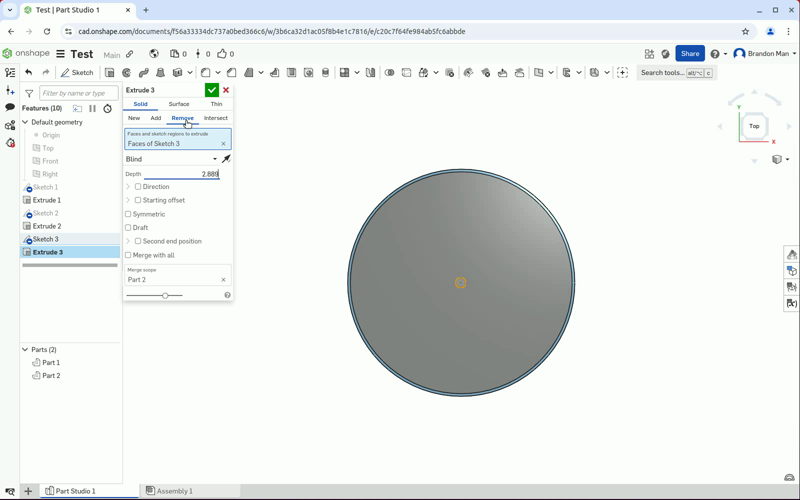
key(tab, 6)
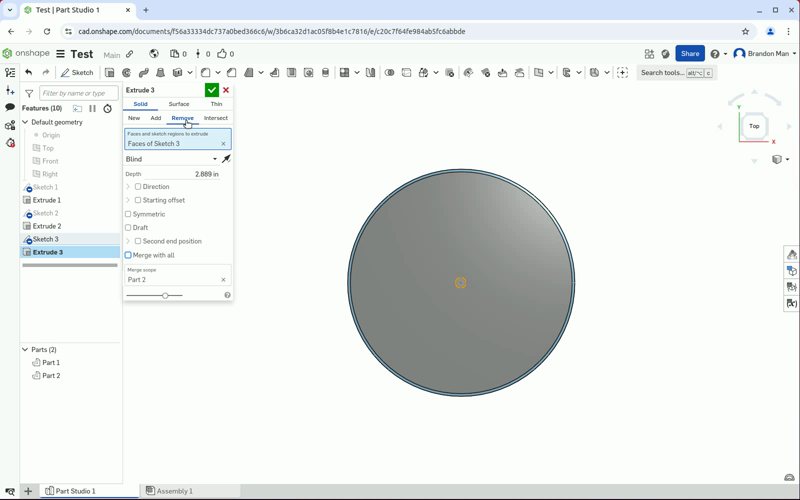
key(space)
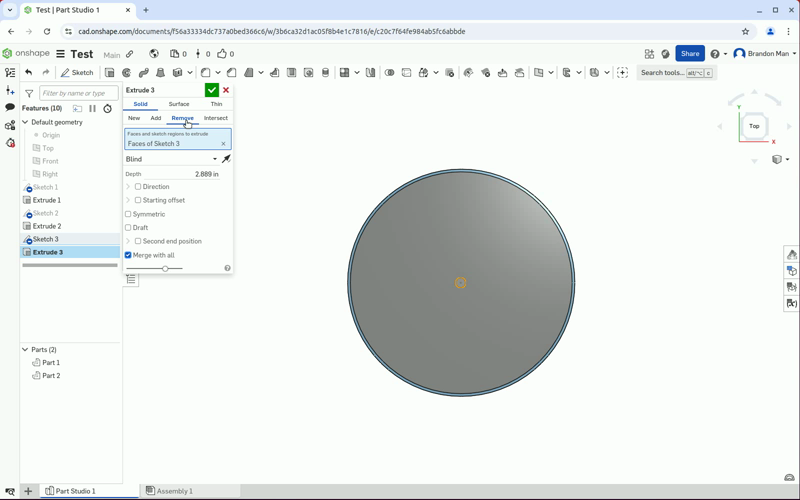
key(enter)
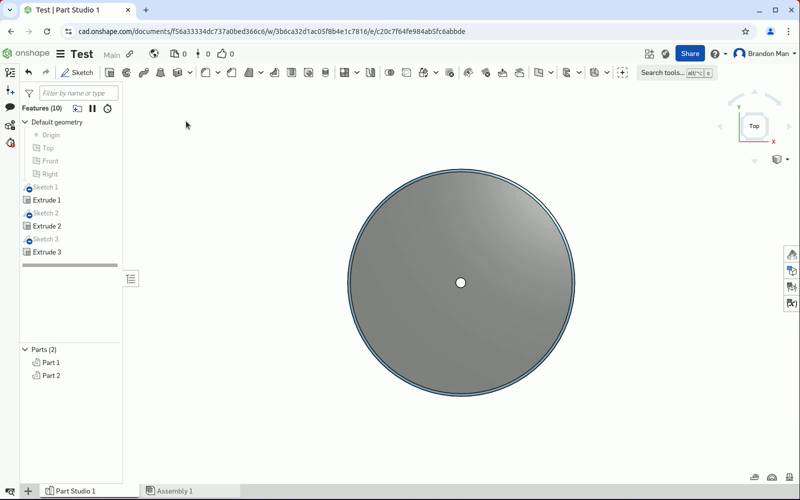
key(shift+h)
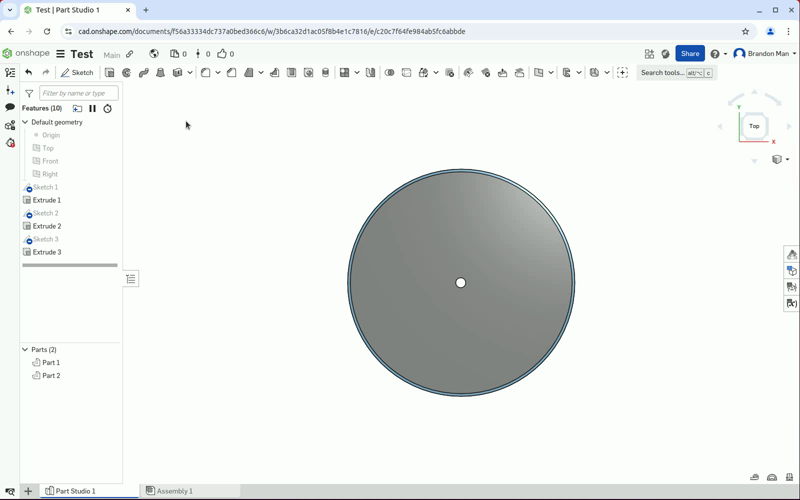
key(shift+h)
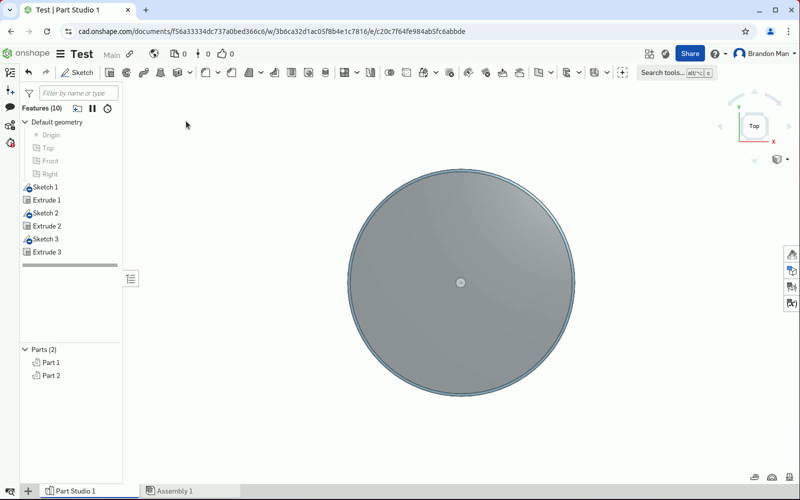
key(shift+7)
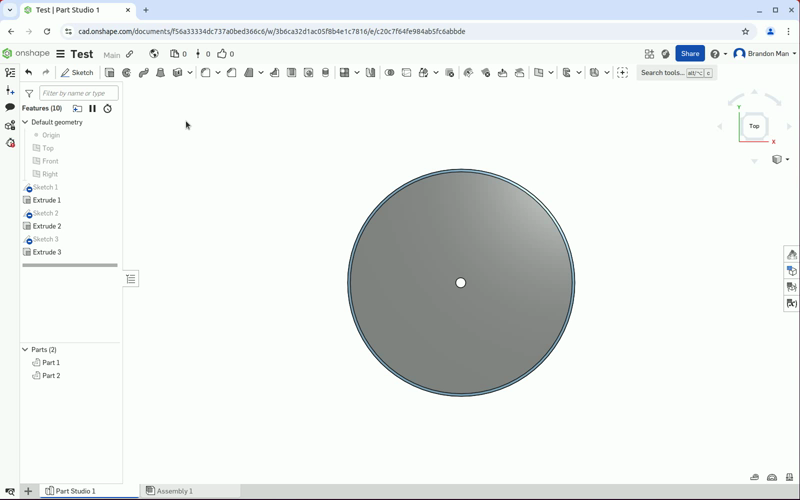
key(up, 3)
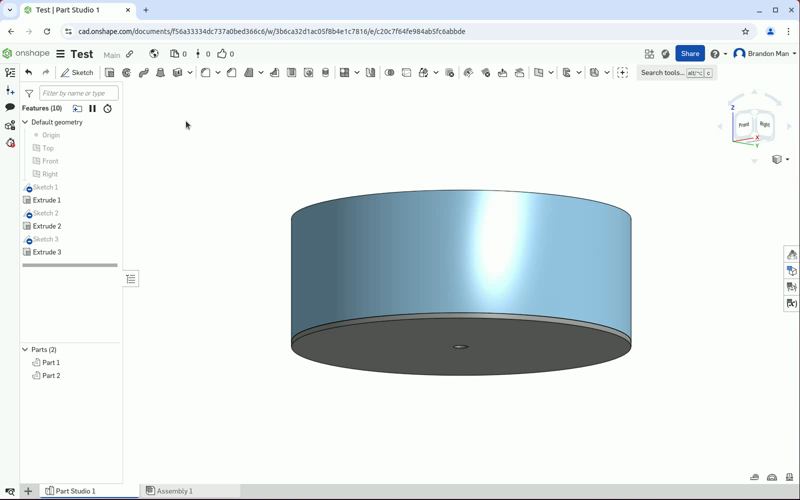
key(left, 3)
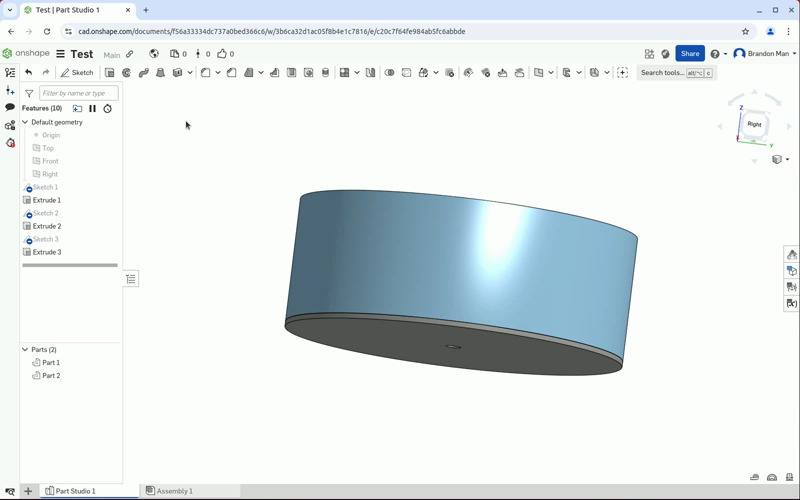
key(right, 3)
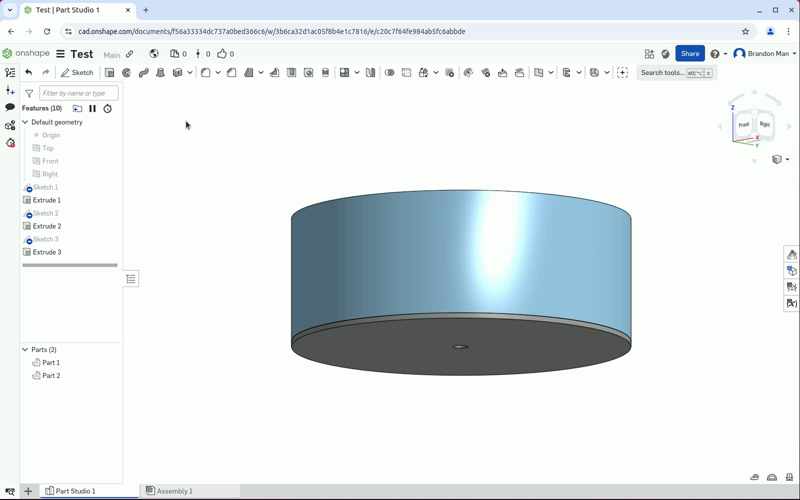
key(down, 3)
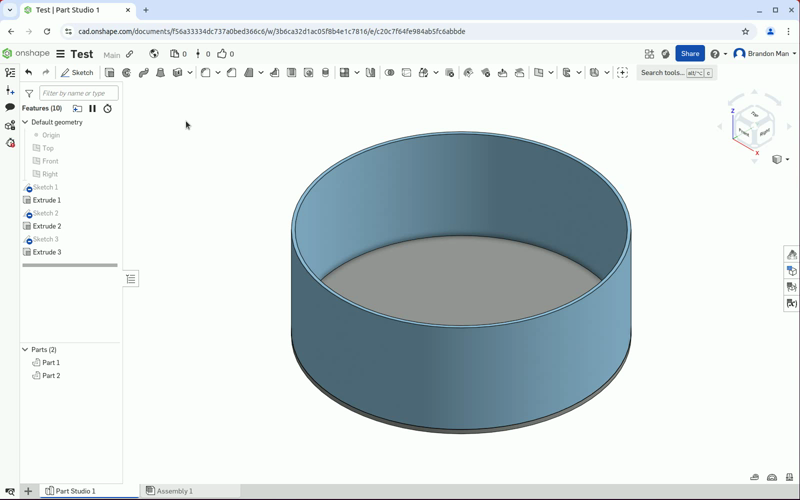
mouse_move(73, 189)
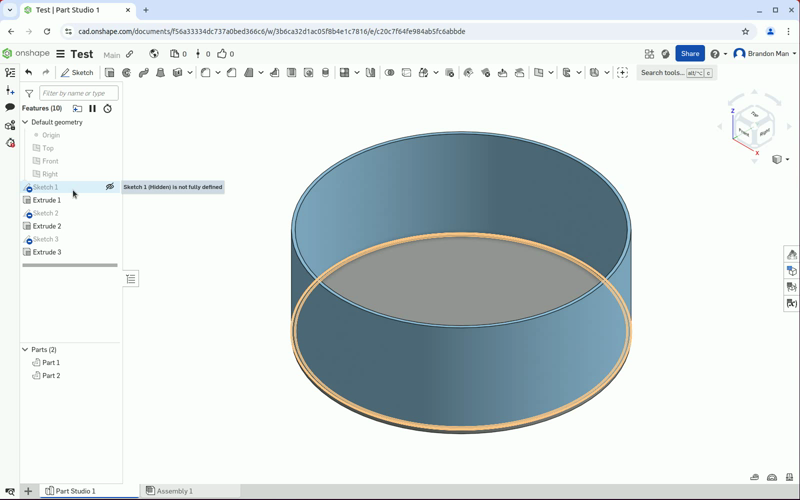
click(73, 189)